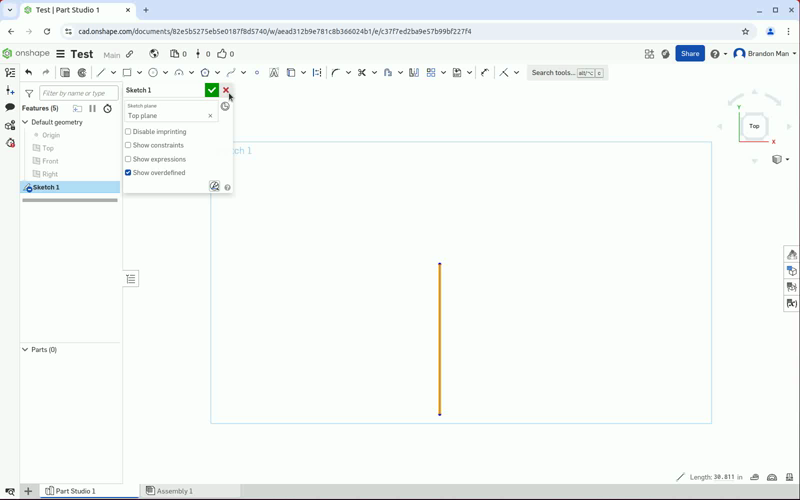
key(shift+h)
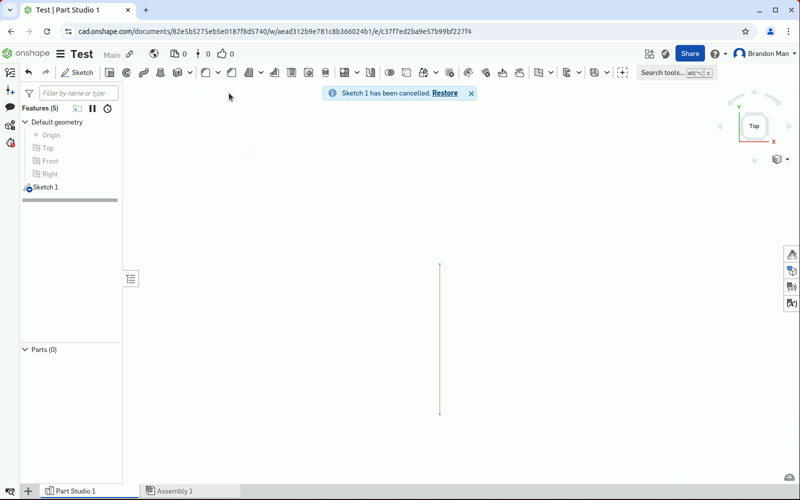
key(shift+s)
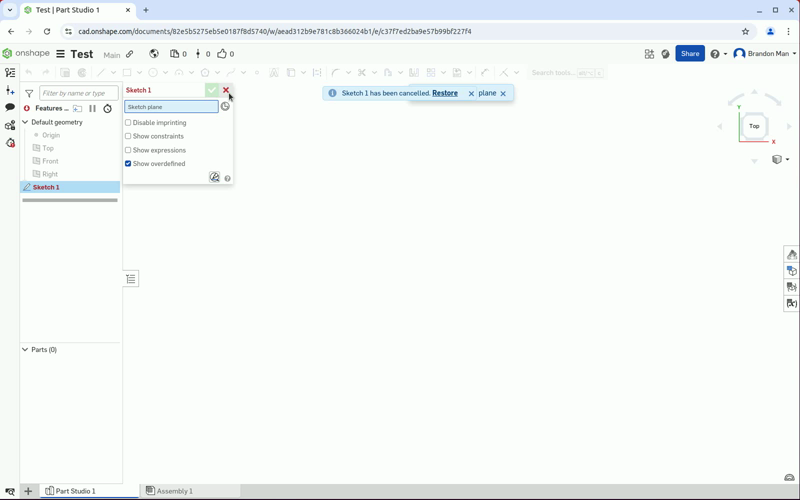
mouse_move(73, 150)
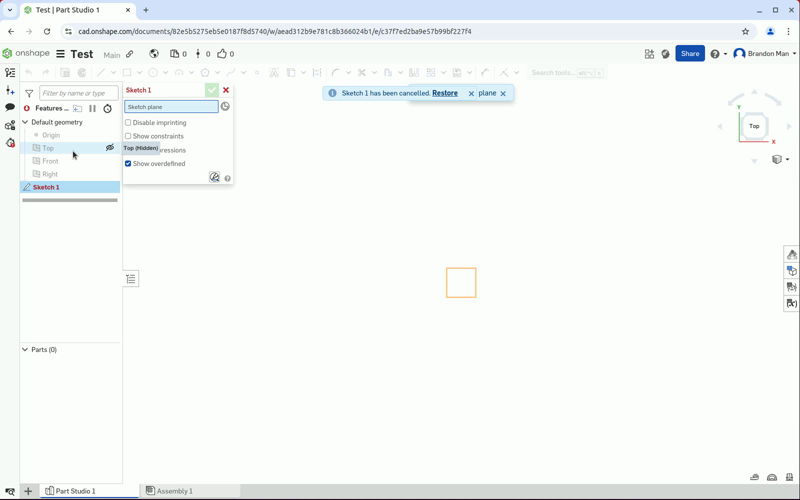
click(73, 150)
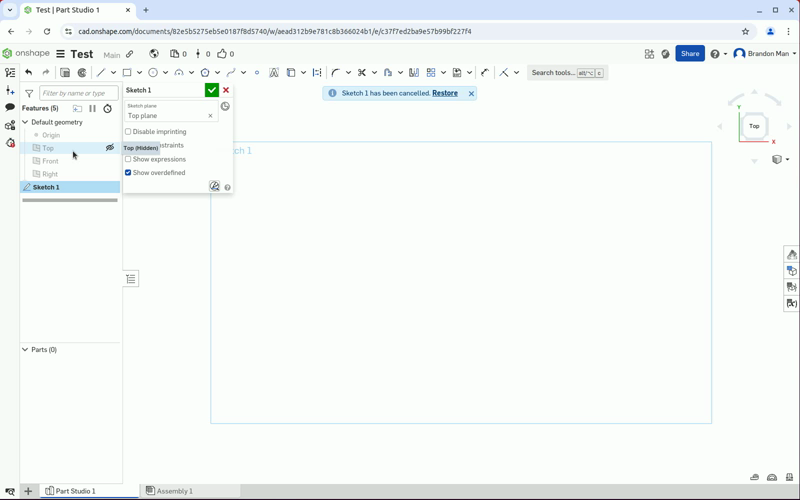
mouse_move(73, 352)
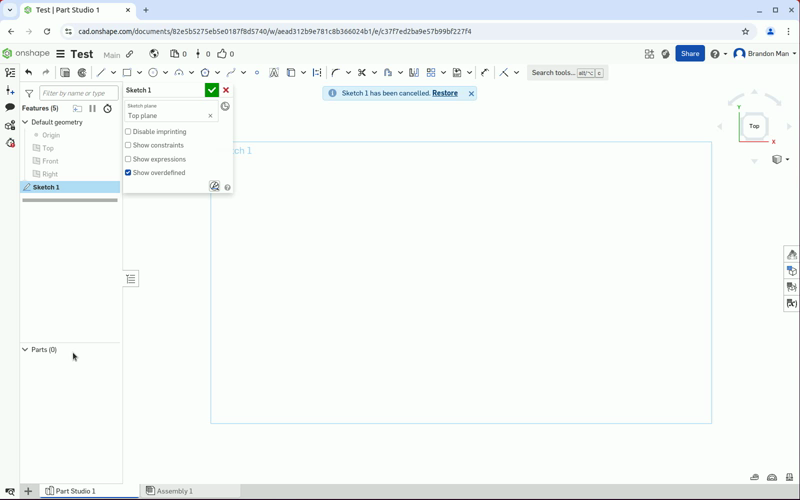
key(y)
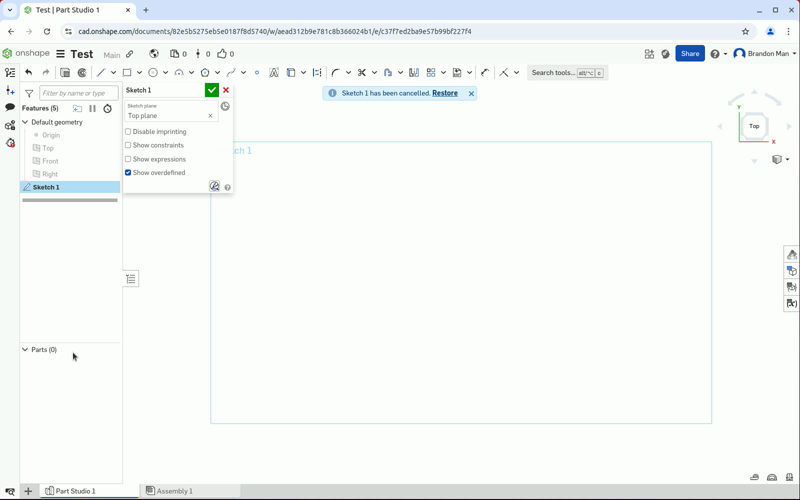
key(l)
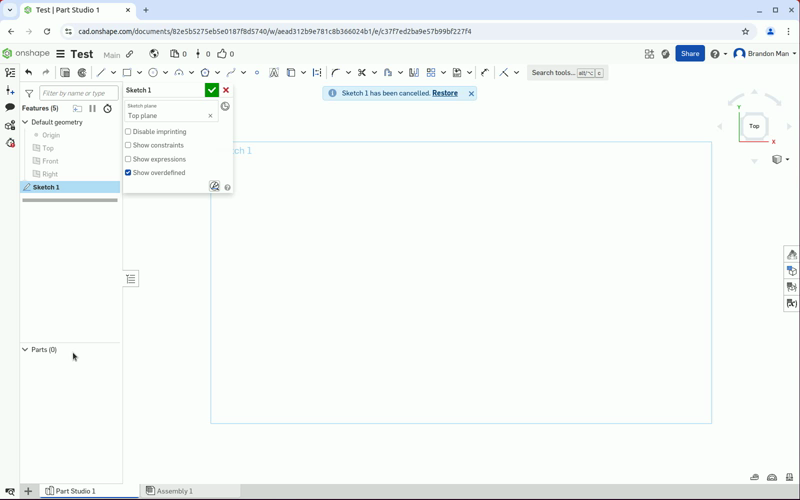
key_down(shift)
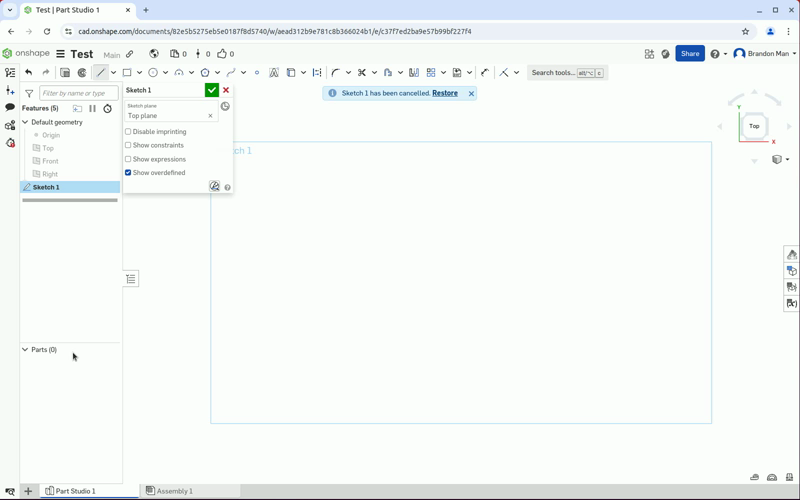
mouse_move(348, 333)
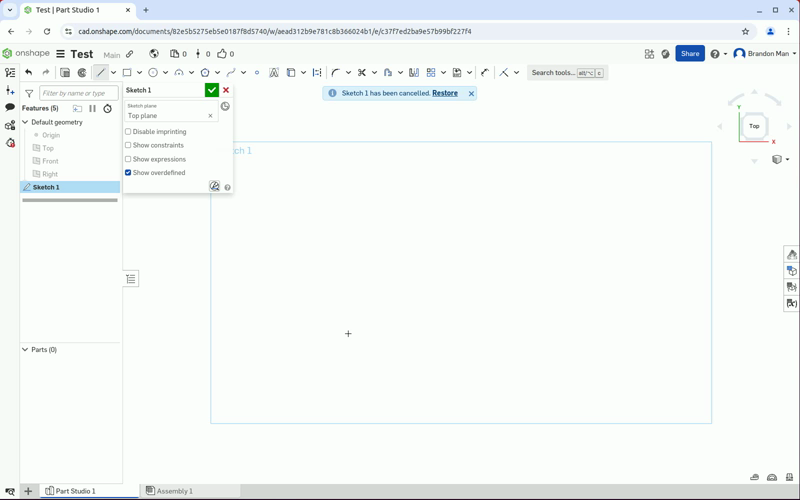
click(348, 333)
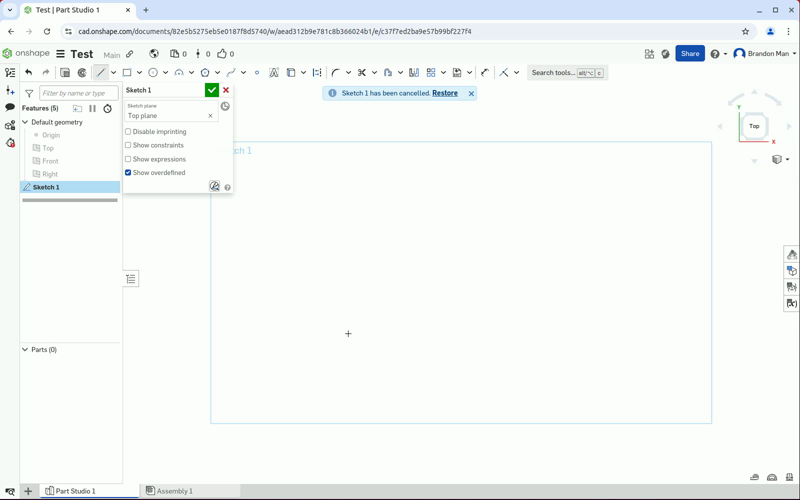
key_up(shift)
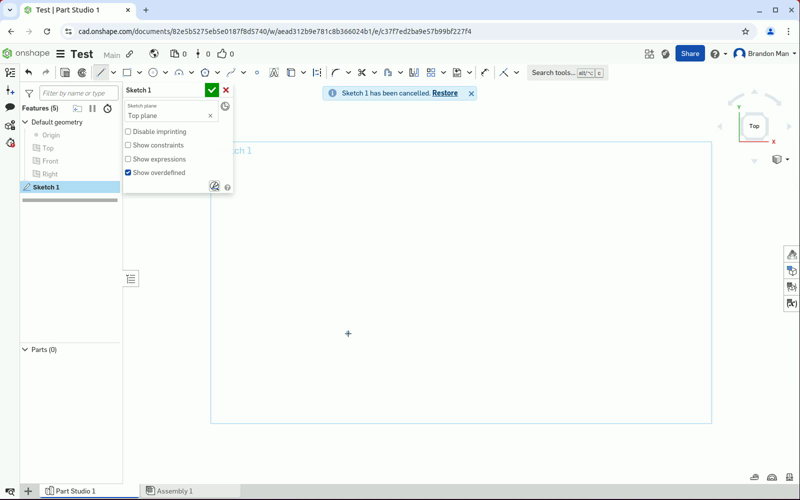
key_down(shift)
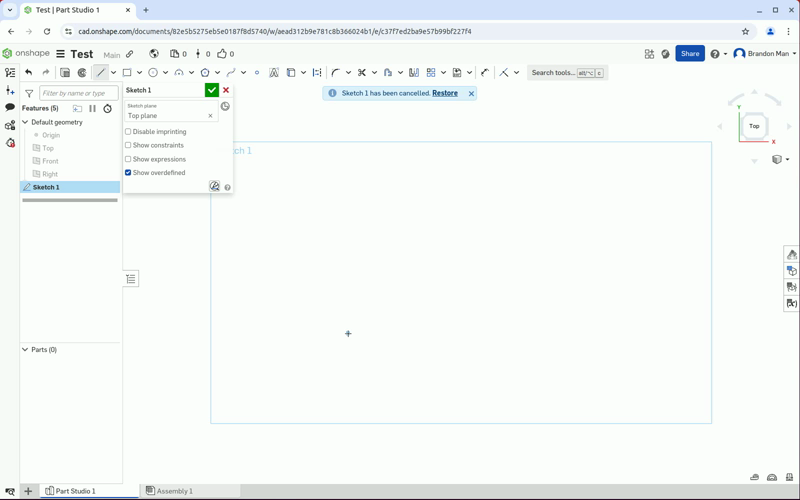
mouse_move(572, 333)
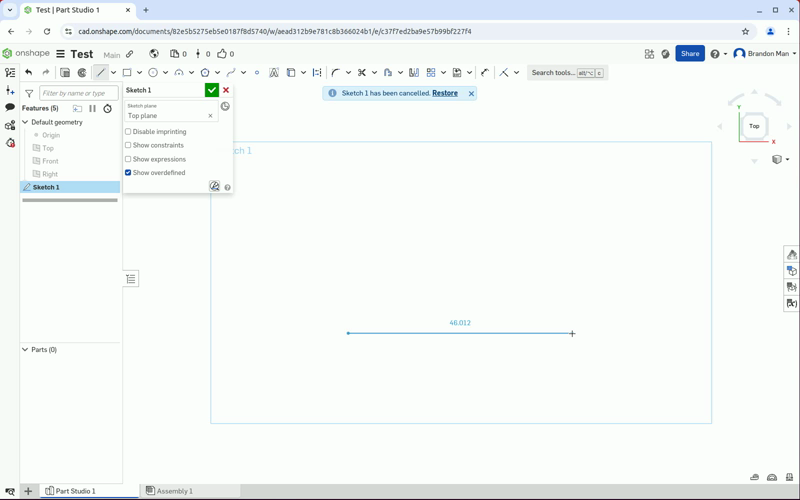
click(572, 333)
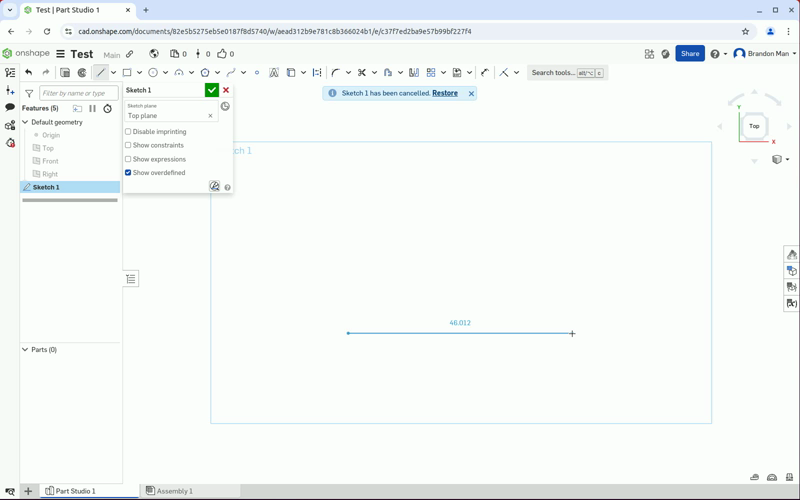
key_up(shift)
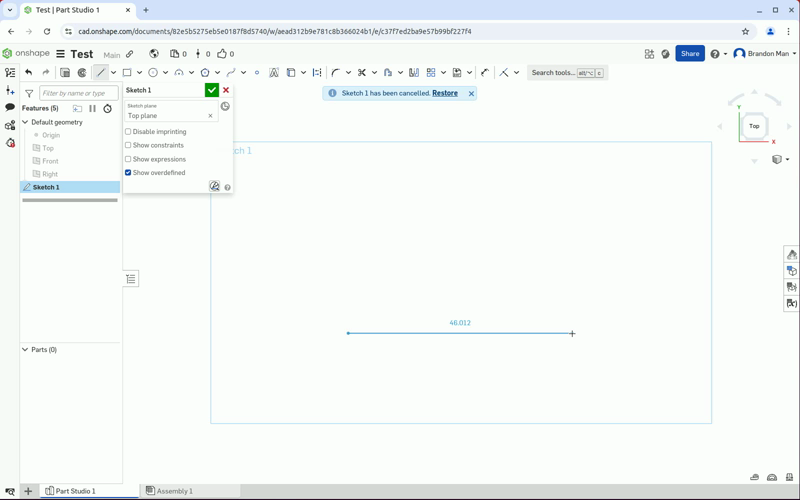
key_down(shift)
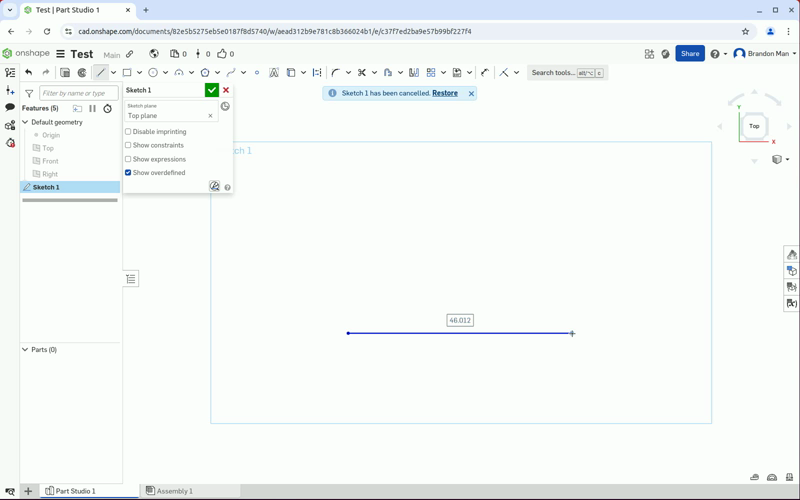
mouse_move(572, 234)
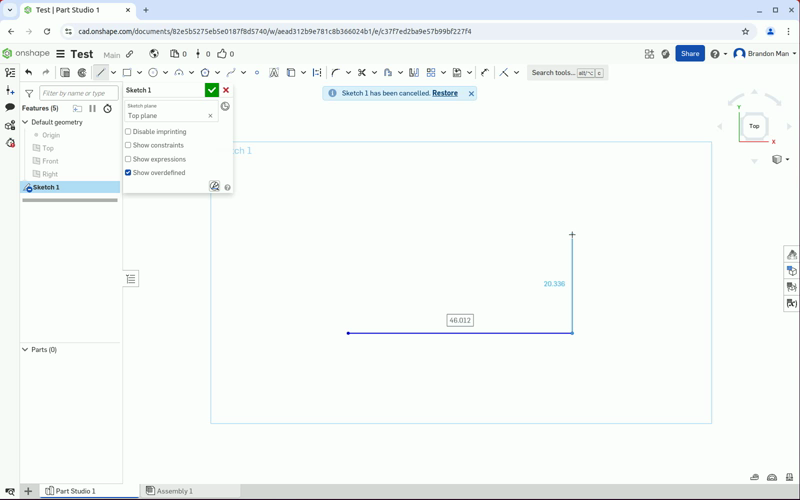
click(572, 234)
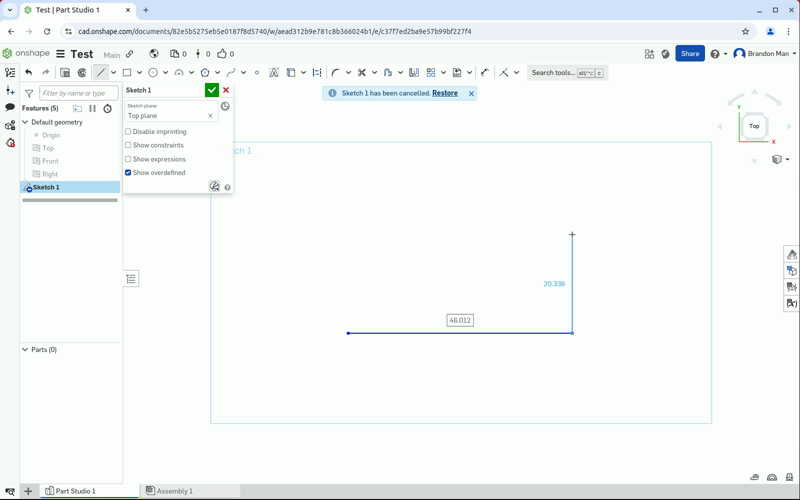
key_up(shift)
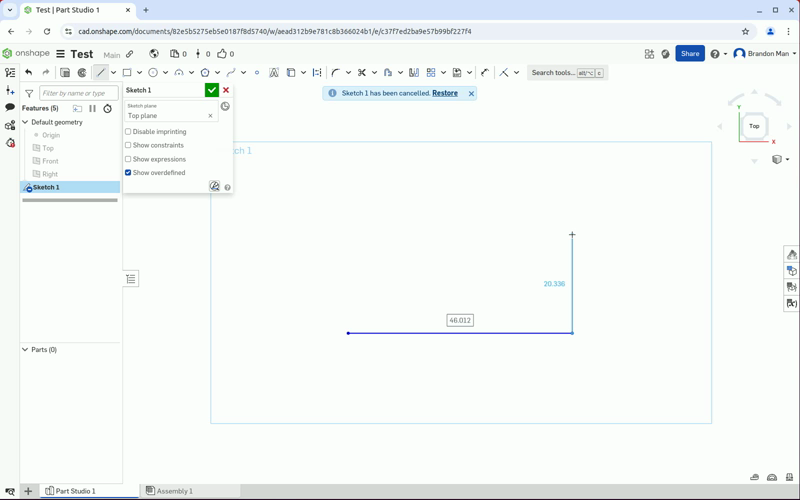
key_down(shift)
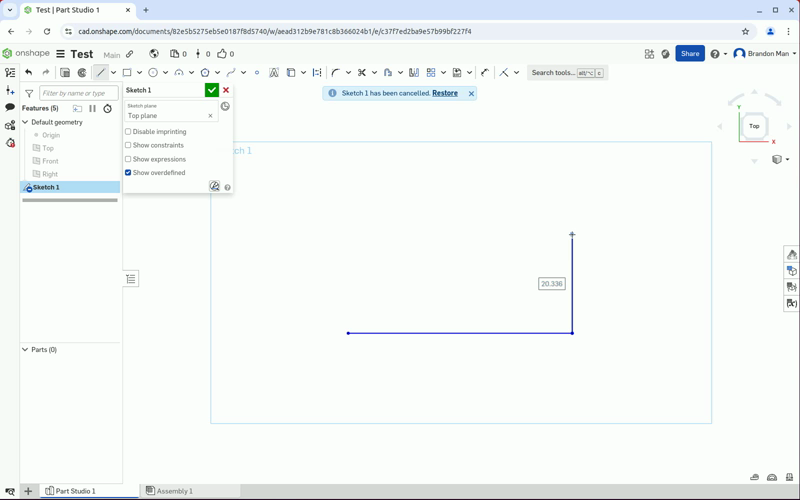
mouse_move(348, 234)
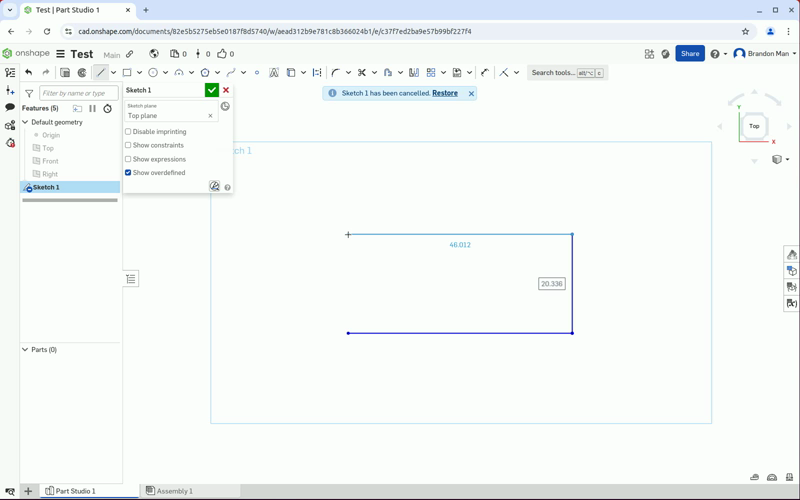
click(348, 234)
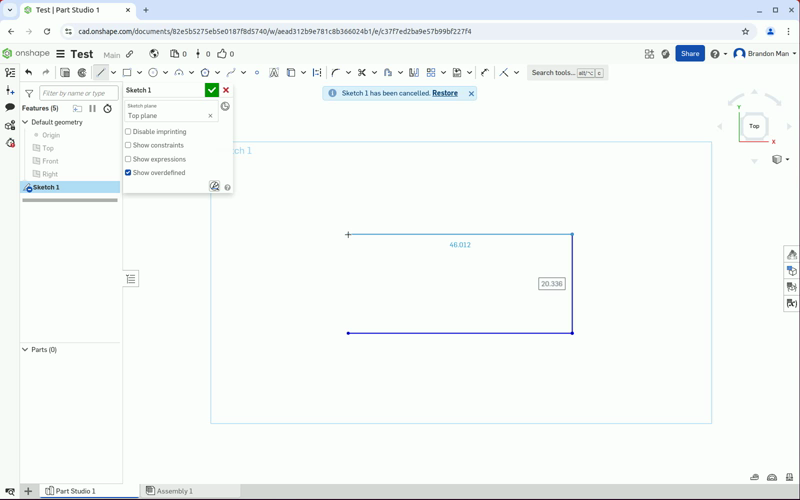
key_up(shift)
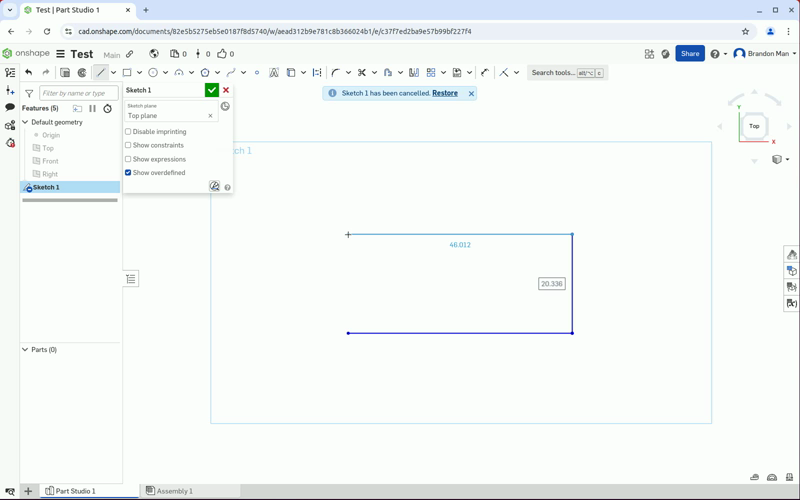
key_down(shift)
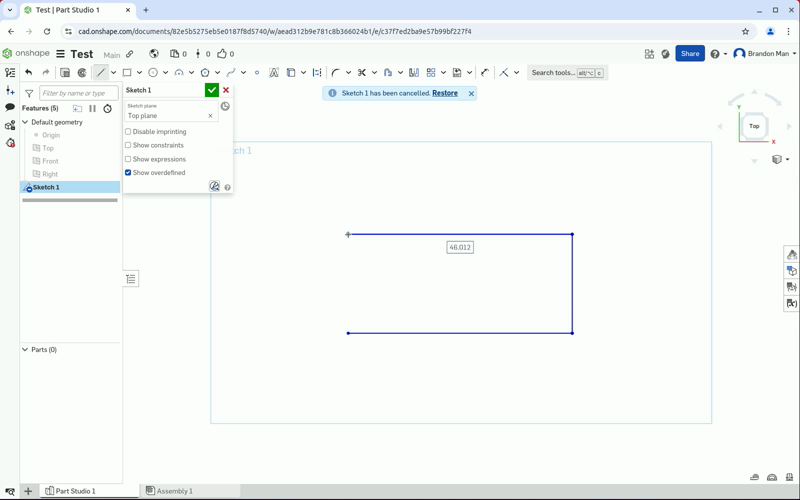
mouse_move(348, 333)
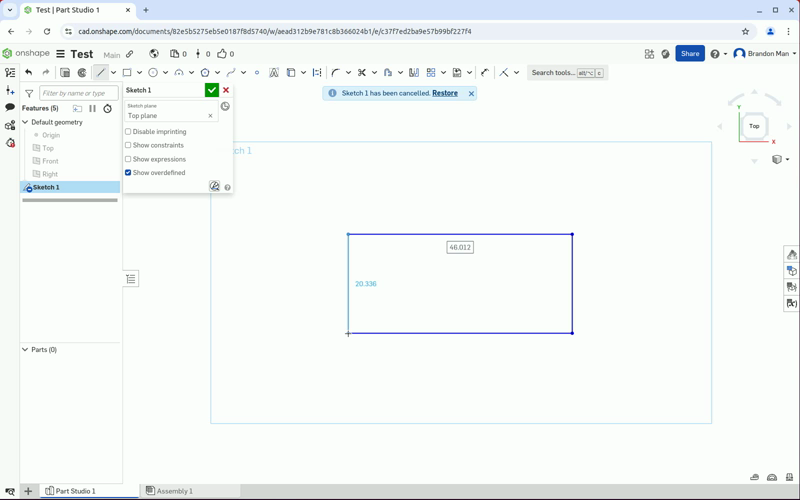
key_up(shift)
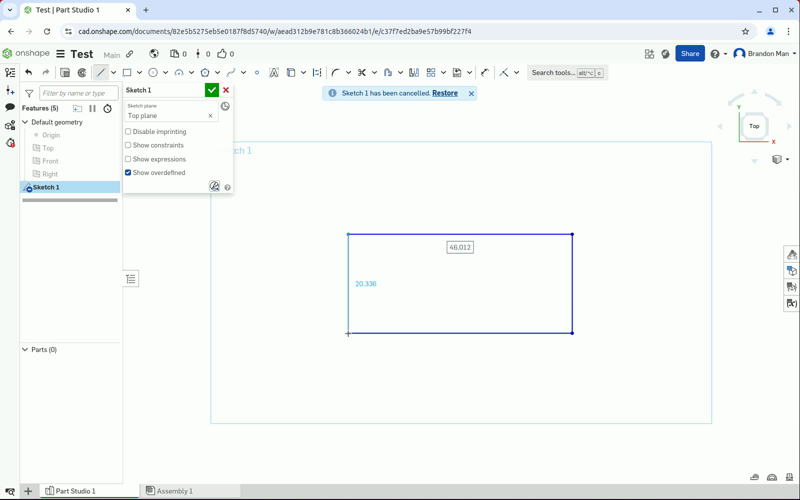
click(348, 333)
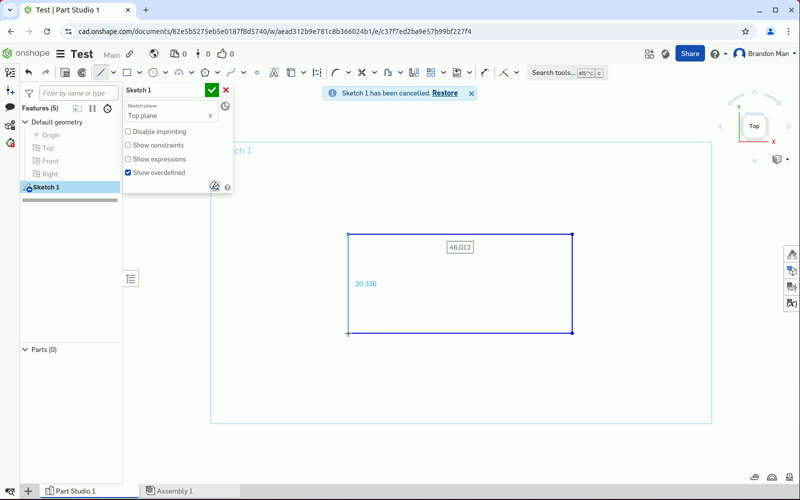
key(esc)
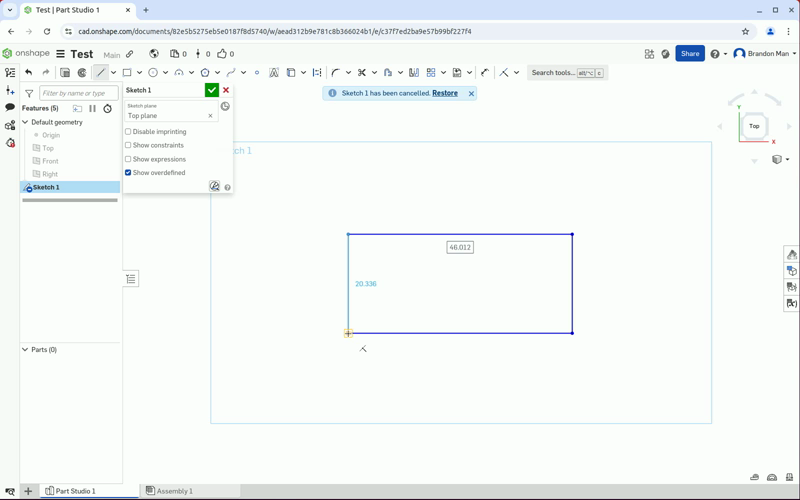
key(c)
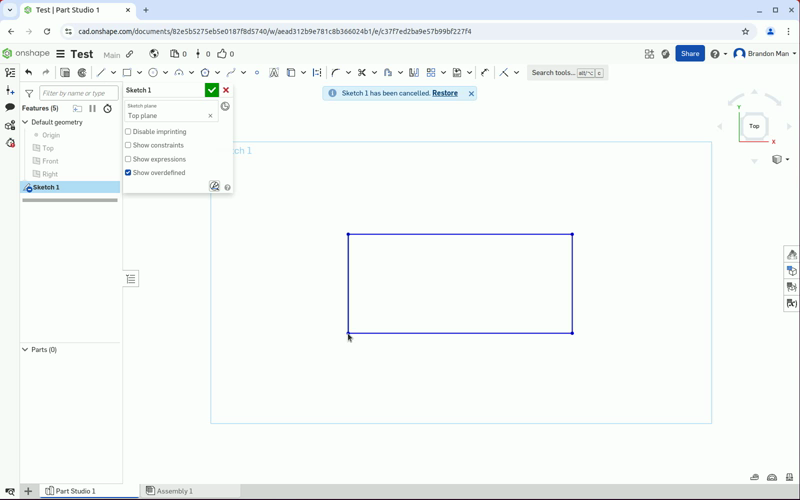
key_down(shift)
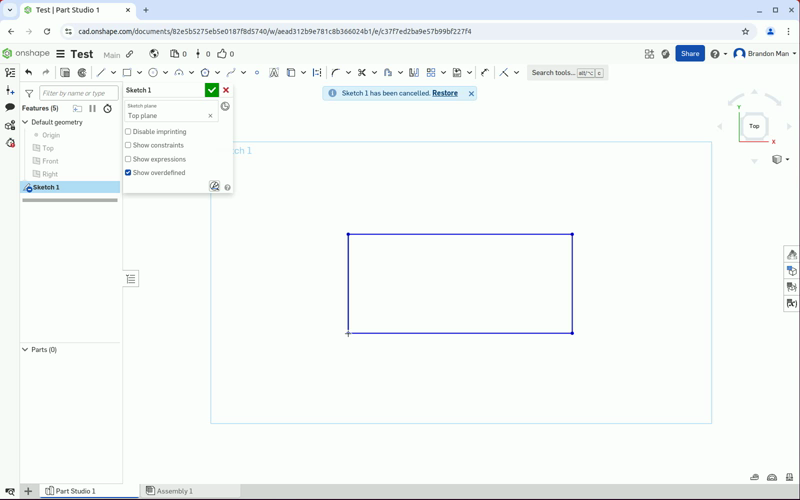
mouse_move(461, 283)
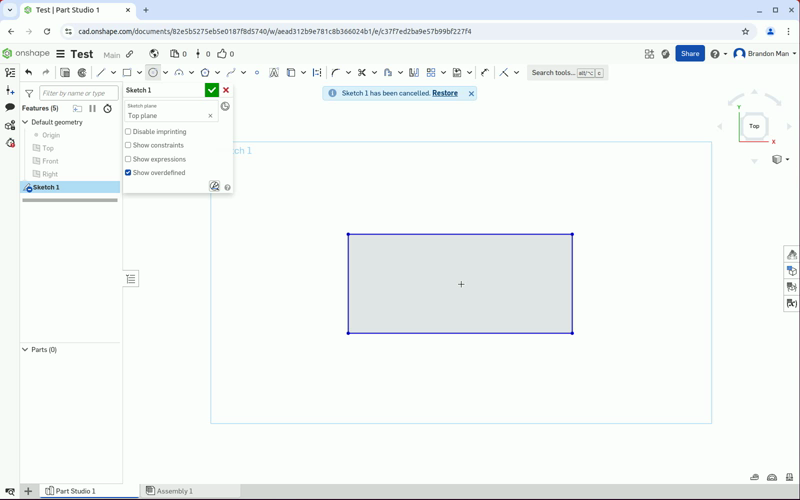
click(461, 283)
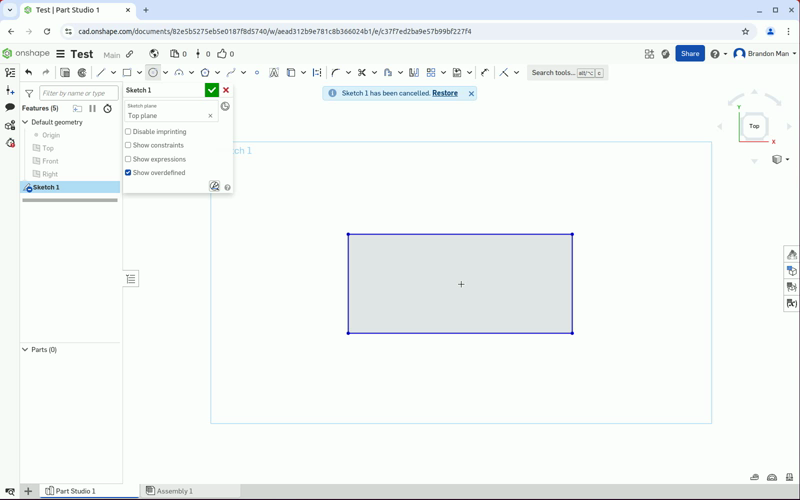
key_up(shift)
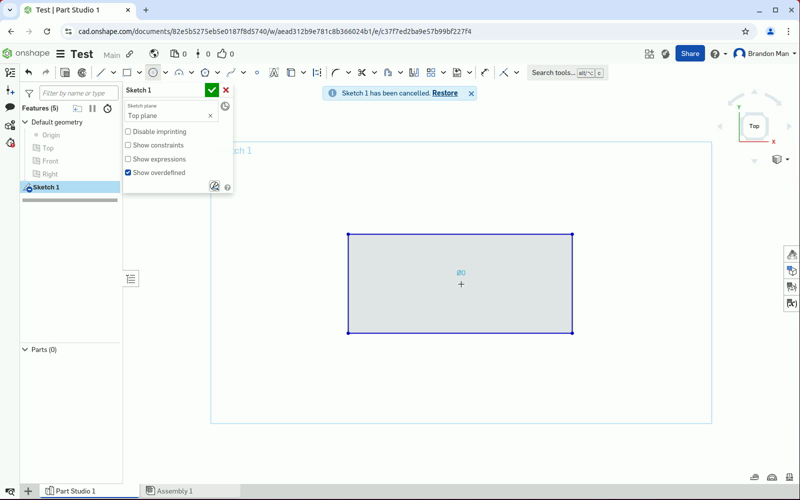
mouse_move(475, 283)
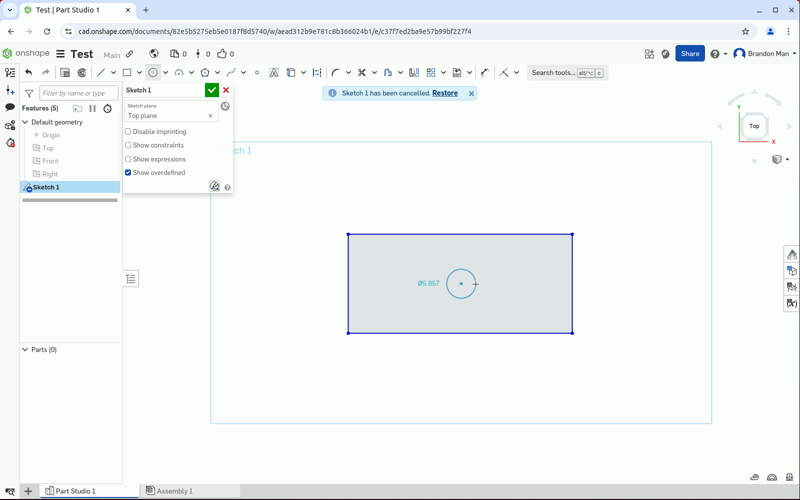
click(475, 283)
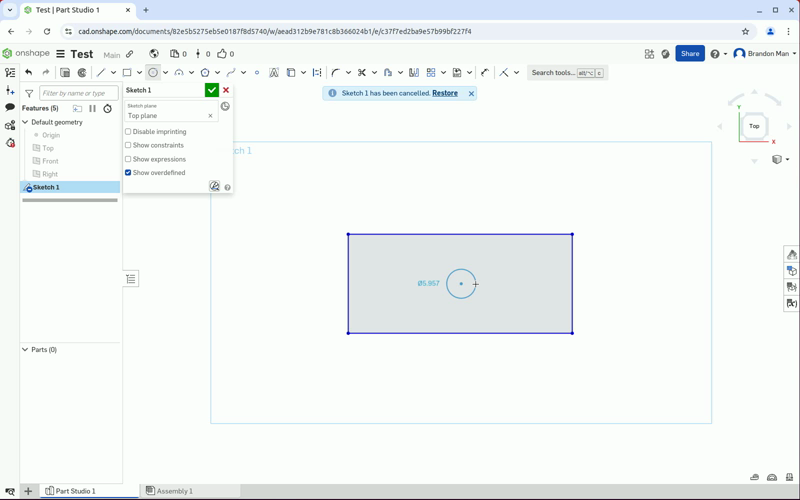
key(esc)
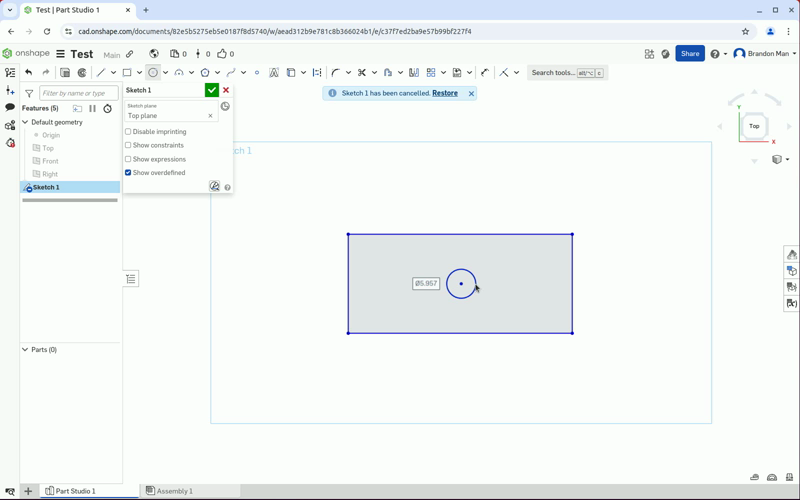
mouse_move(403, 311)
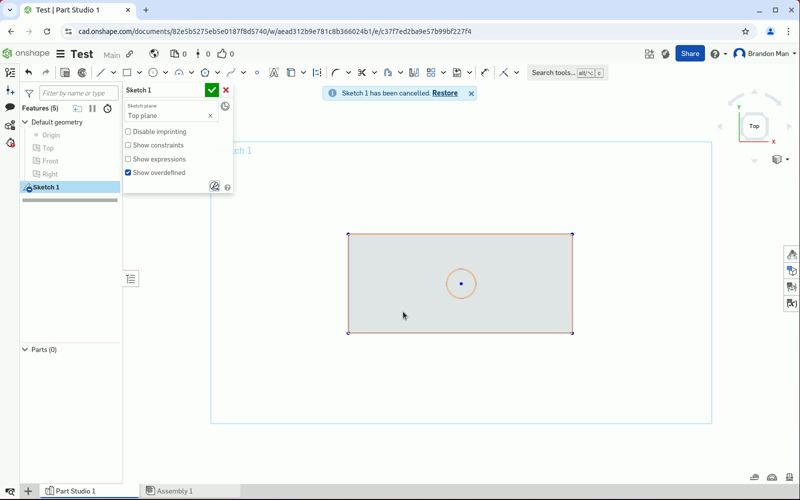
click(403, 311)
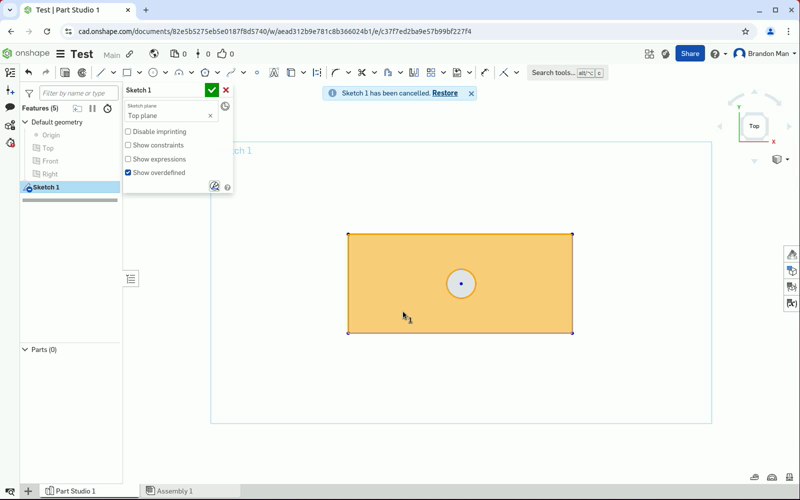
mouse_move(73, 352)
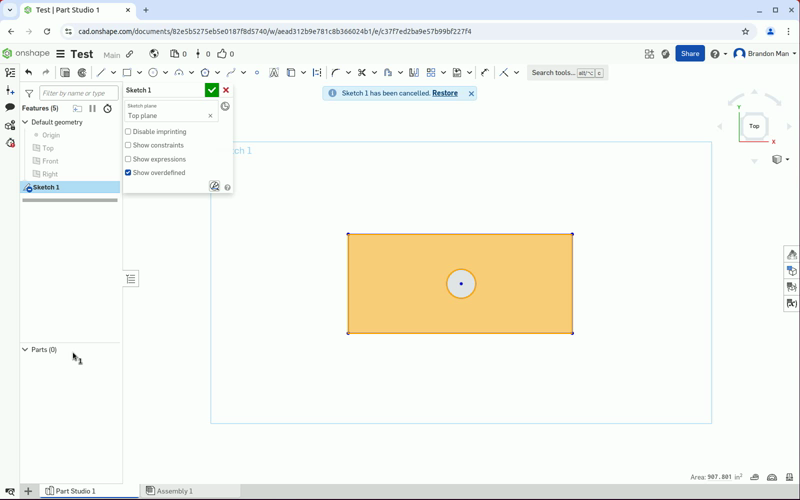
key(shift+y)
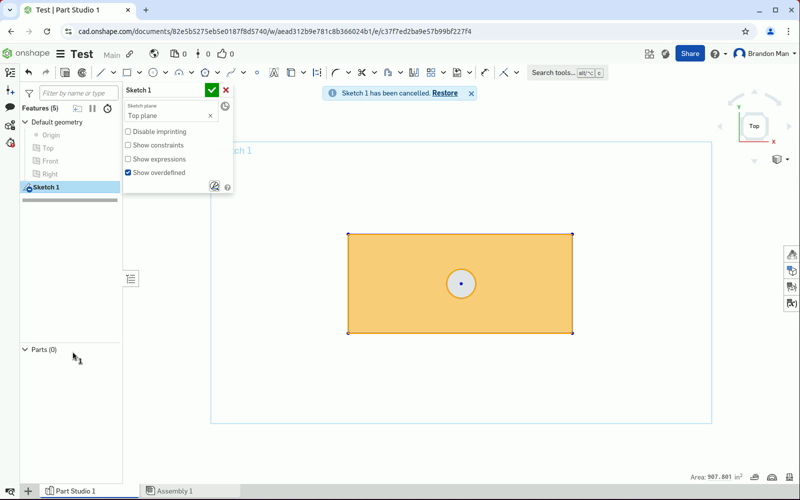
key(shift+e)
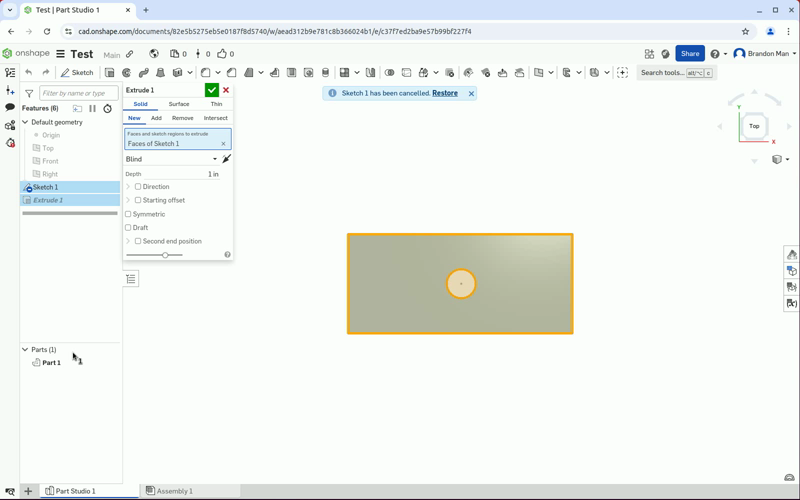
mouse_move(143, 106)
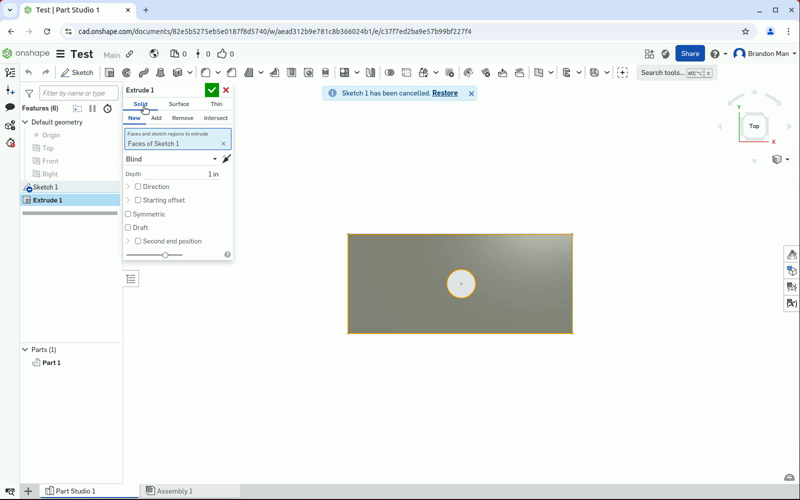
click(143, 106)
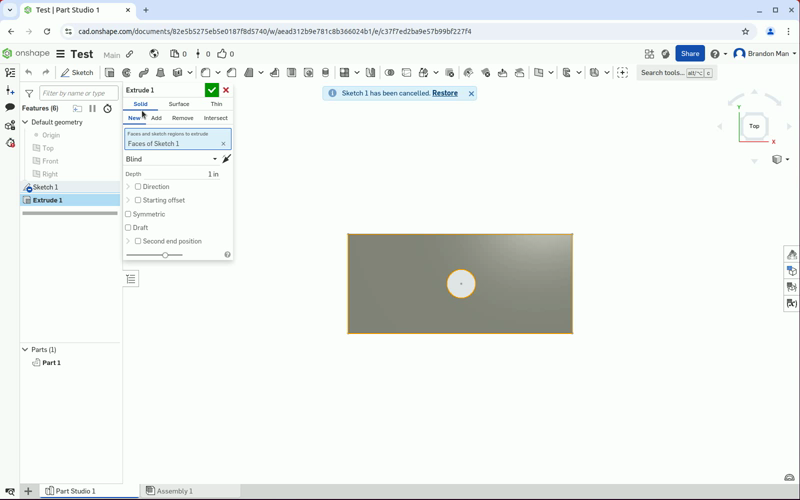
mouse_move(137, 120)
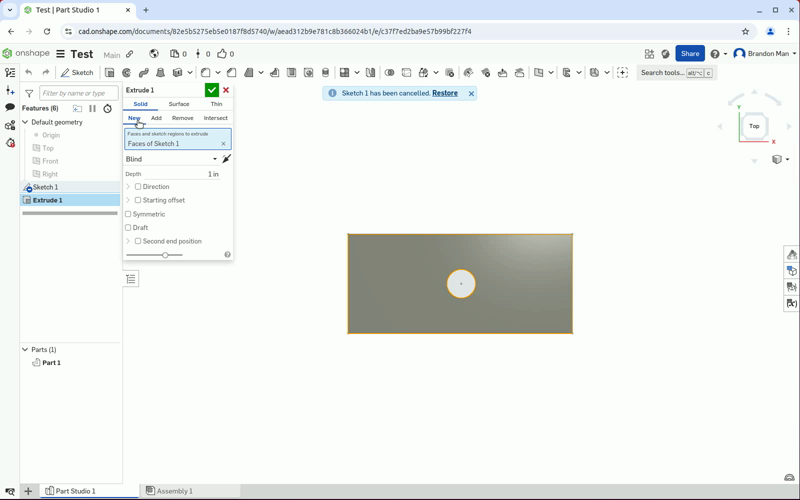
click(137, 120)
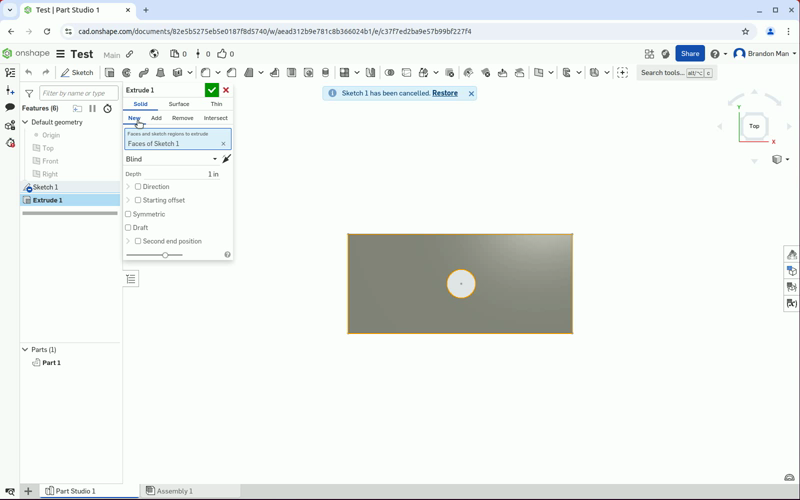
key(tab, 4)
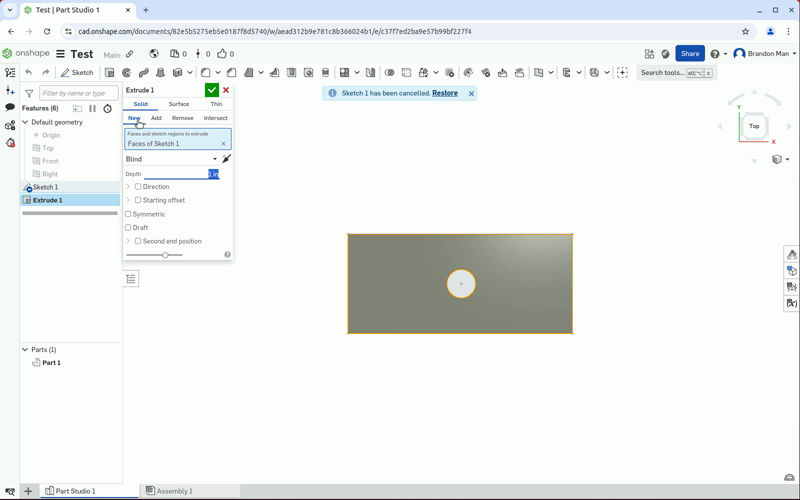
text(5.536)
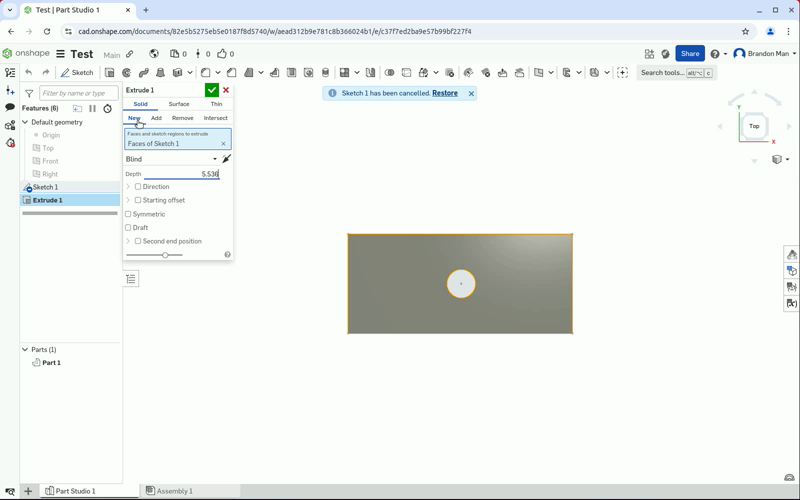
key(enter)
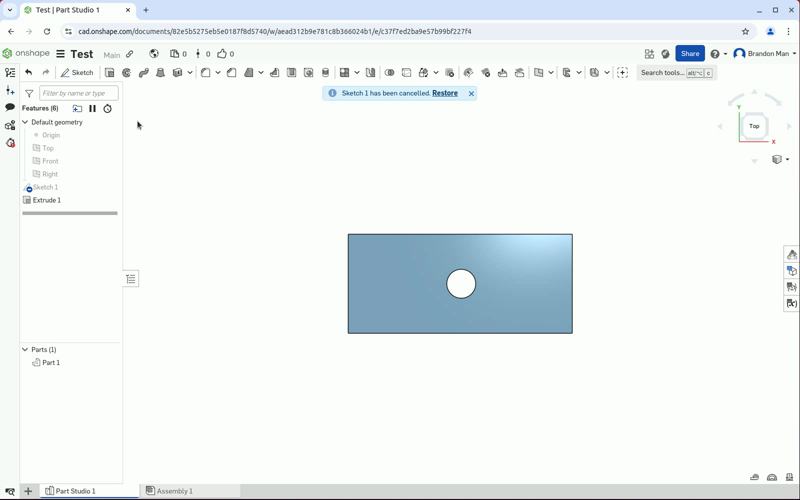
key(shift+h)
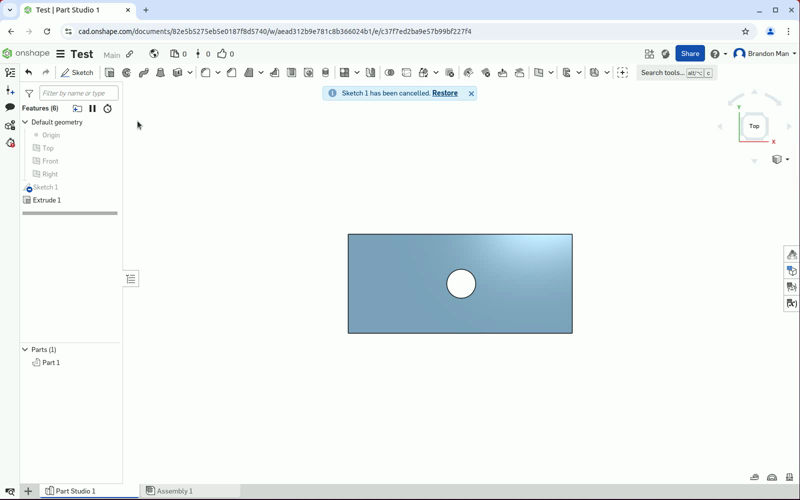
key(shift+h)
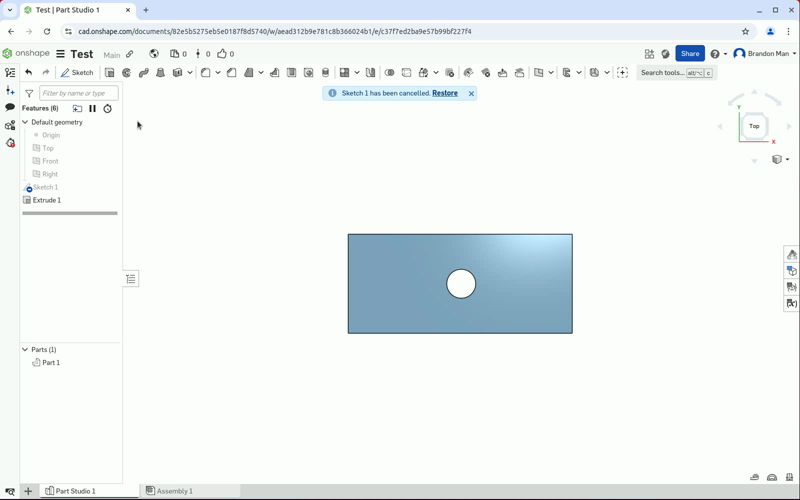
mouse_move(73, 189)
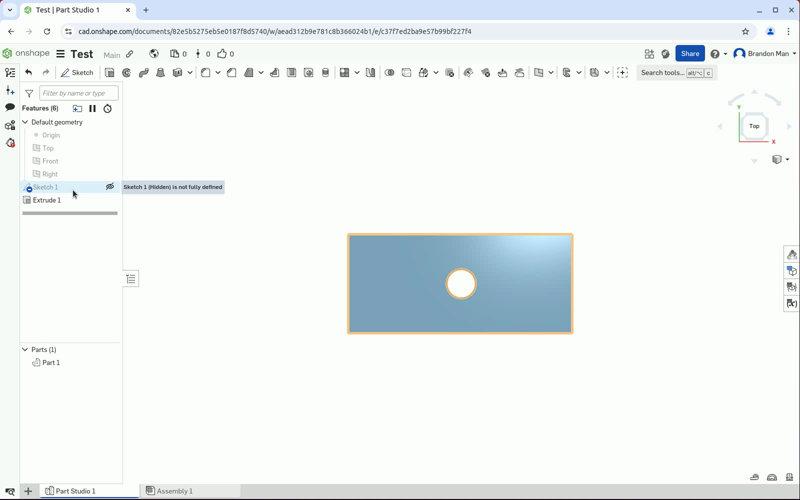
click(73, 189)
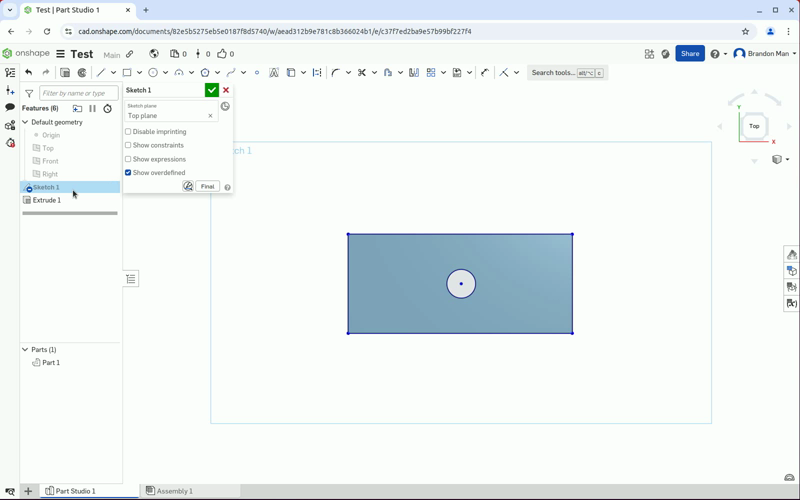
mouse_move(229, 92)
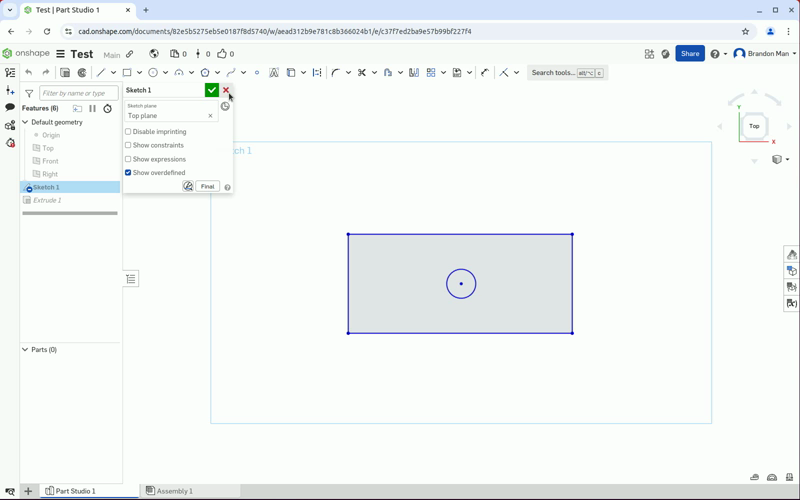
click(229, 92)
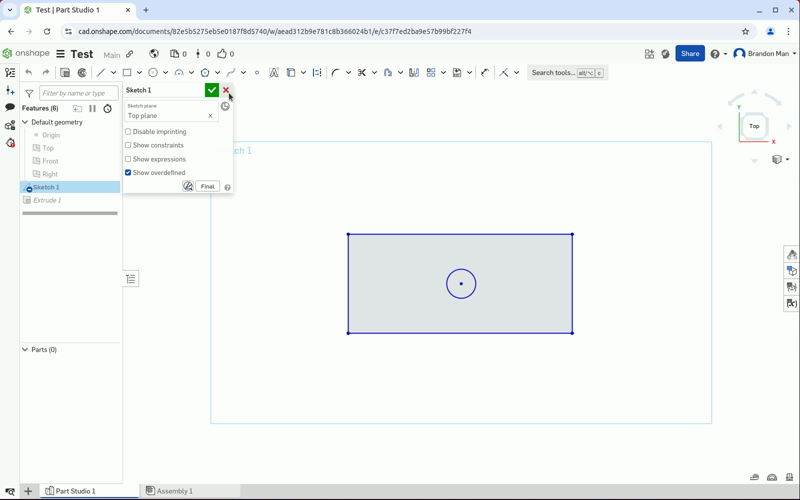
key(shift+s)
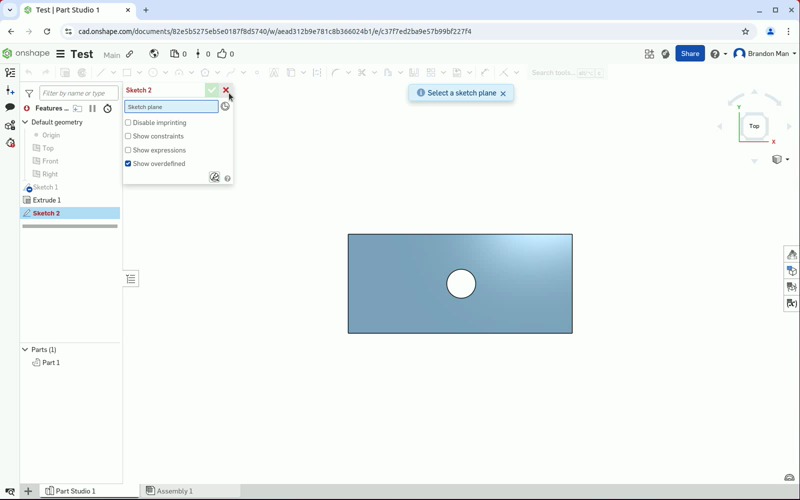
mouse_move(73, 150)
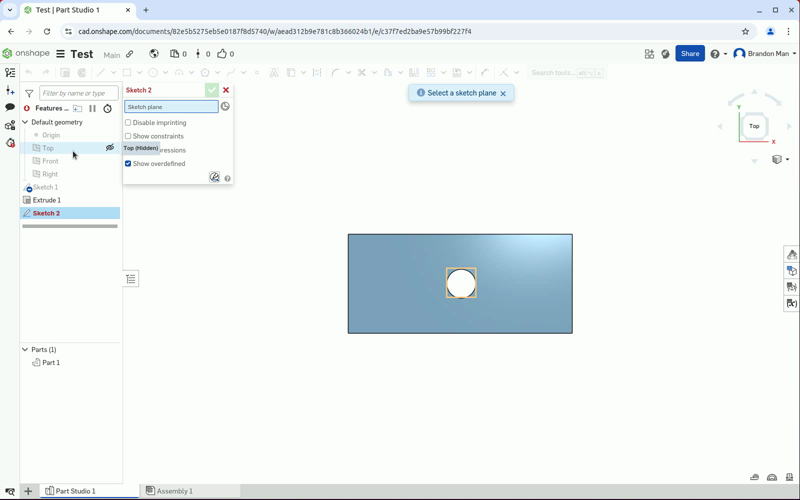
click(73, 150)
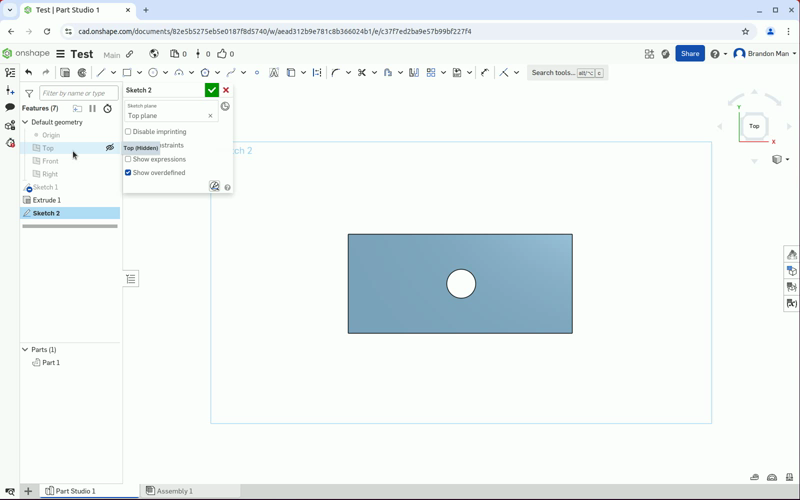
mouse_move(73, 352)
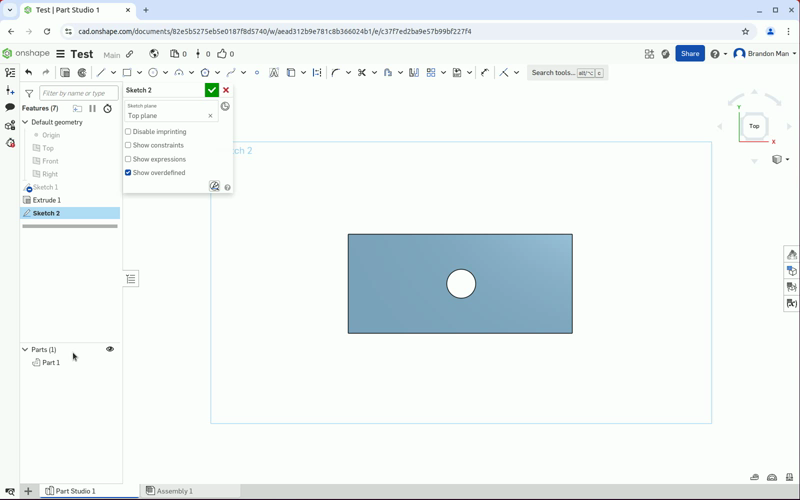
key(y)
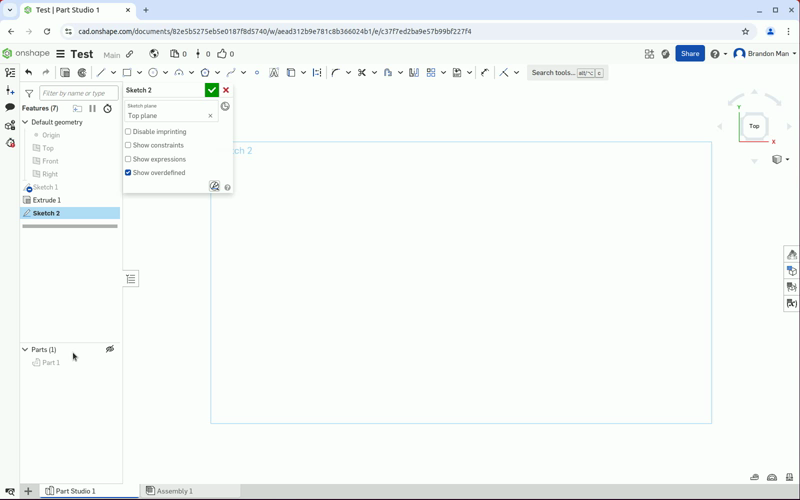
key(c)
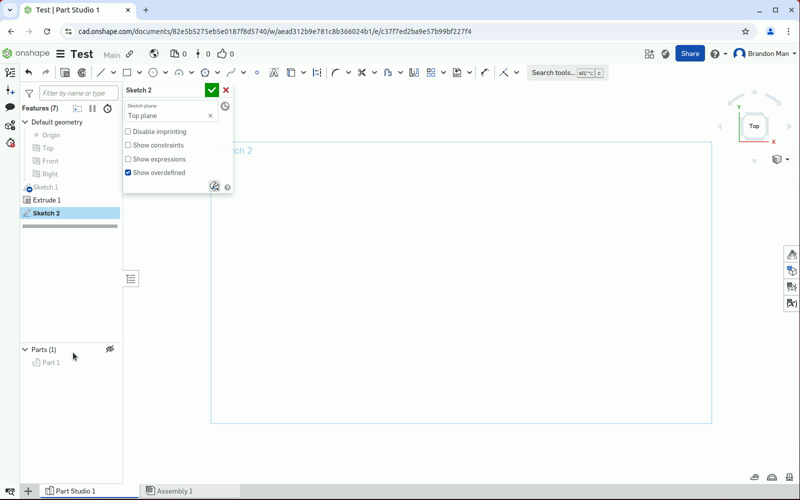
key_down(shift)
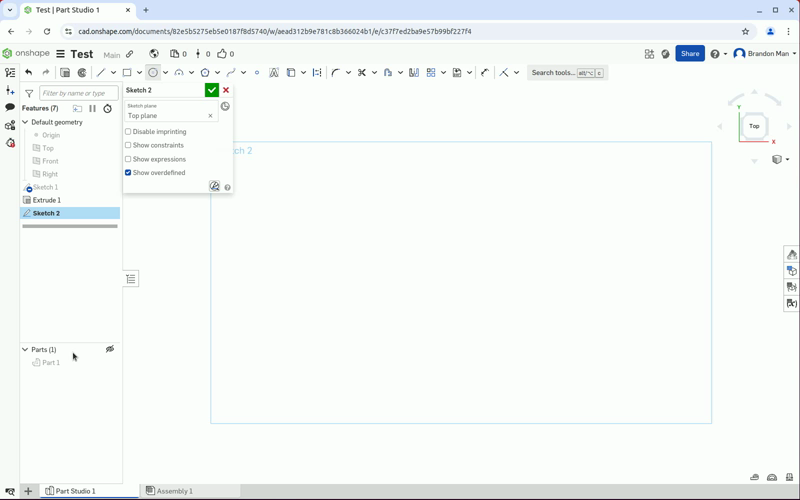
mouse_move(461, 282)
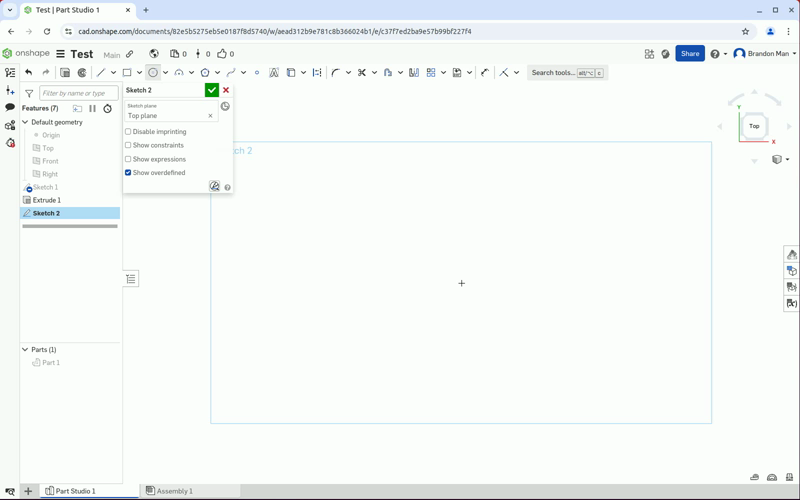
click(461, 282)
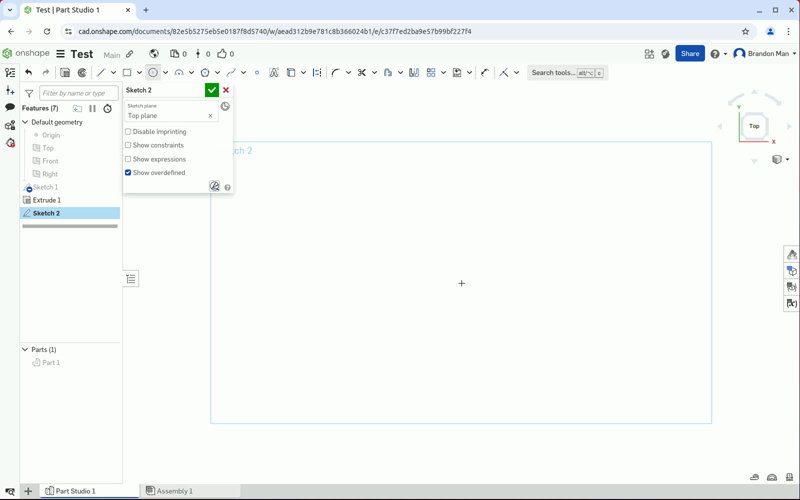
key_up(shift)
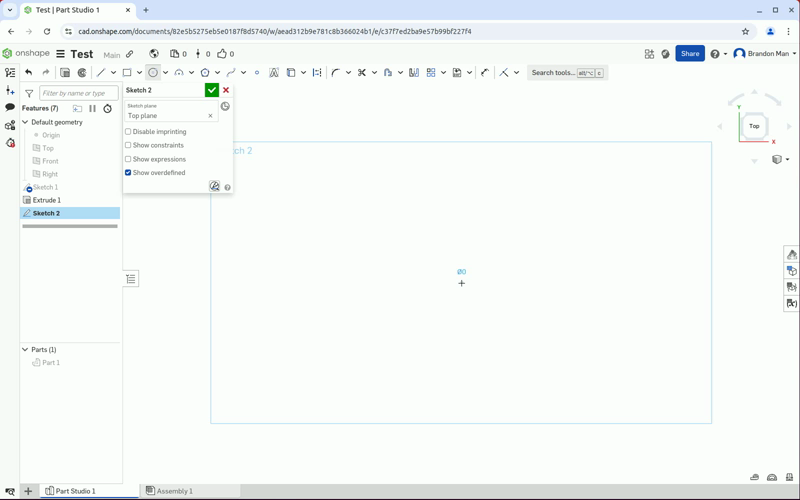
mouse_move(477, 282)
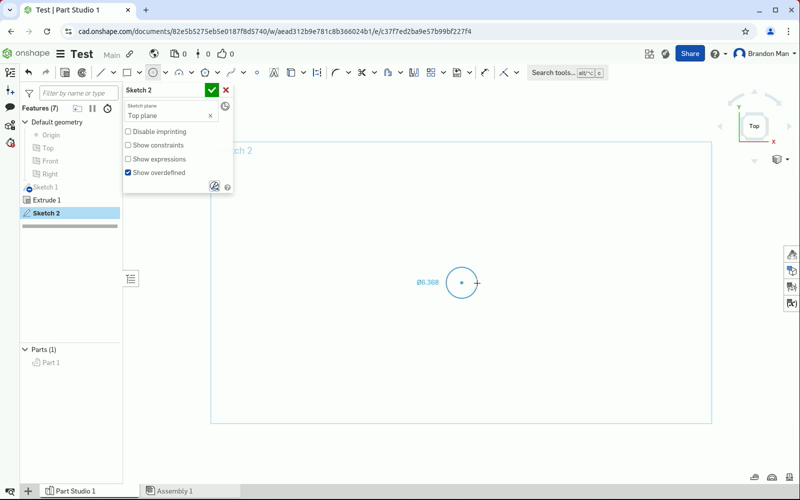
click(477, 282)
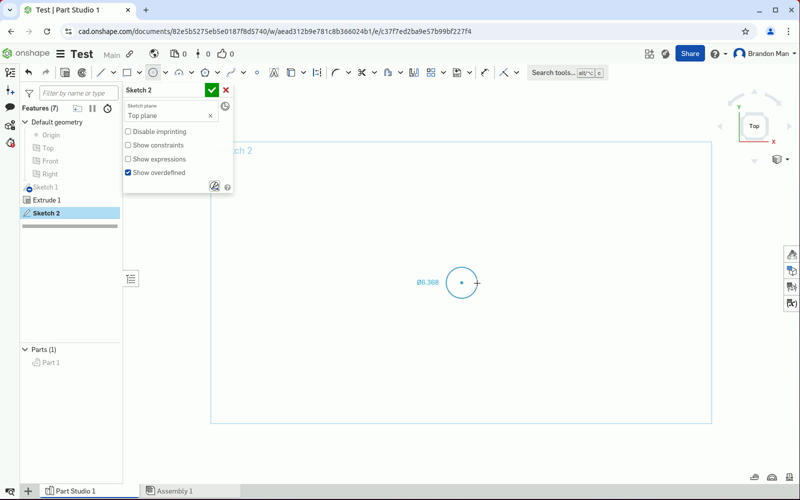
key(esc)
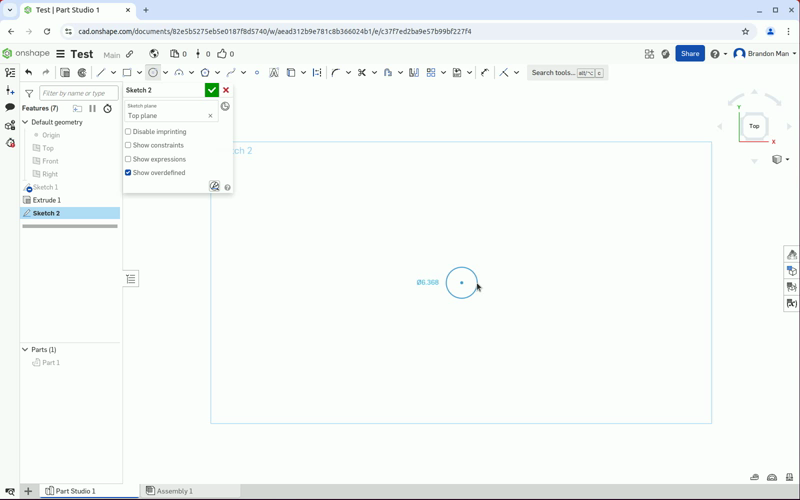
mouse_move(454, 293)
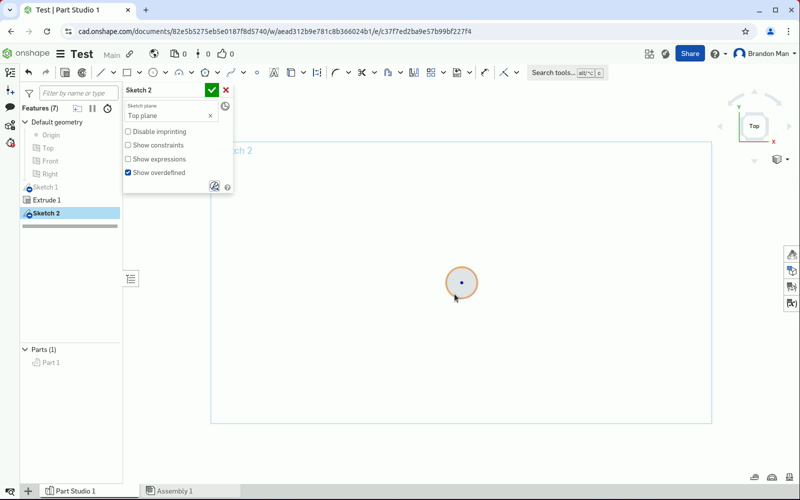
scroll(6)
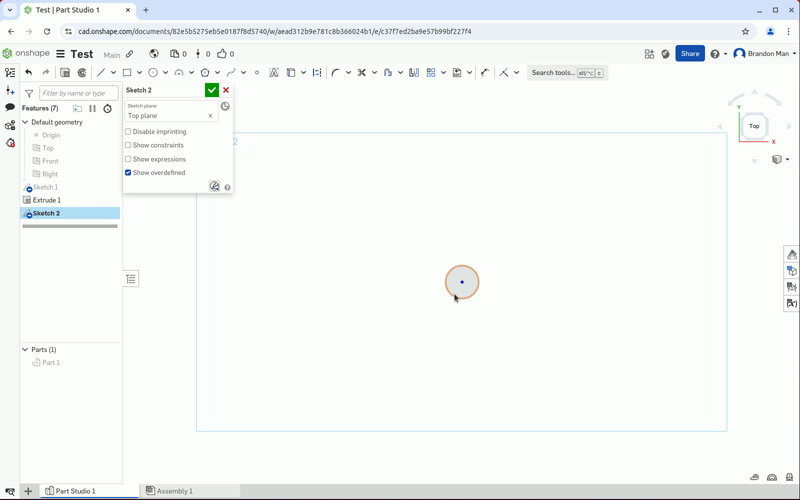
scroll(6)
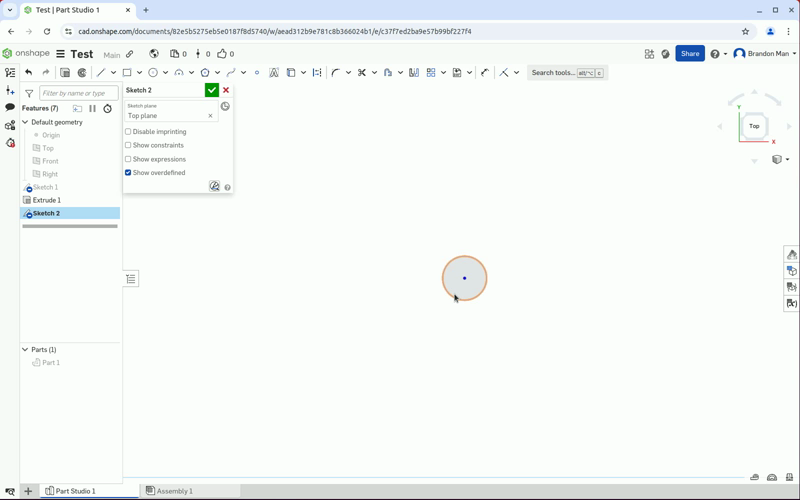
scroll(6)
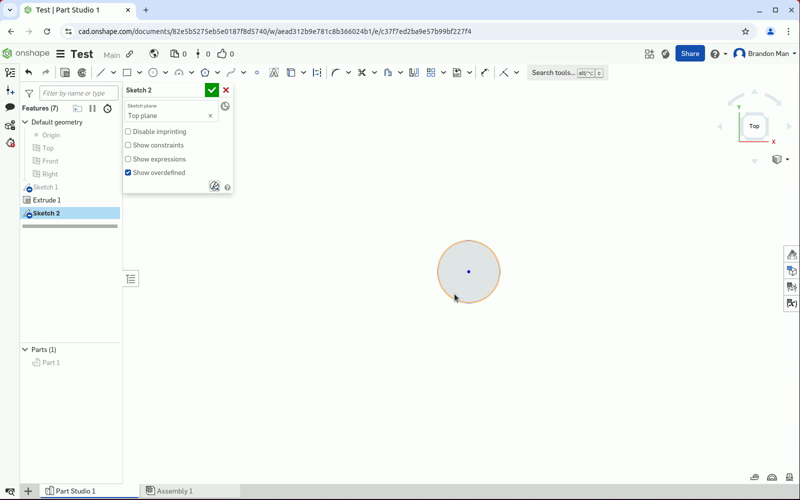
scroll(6)
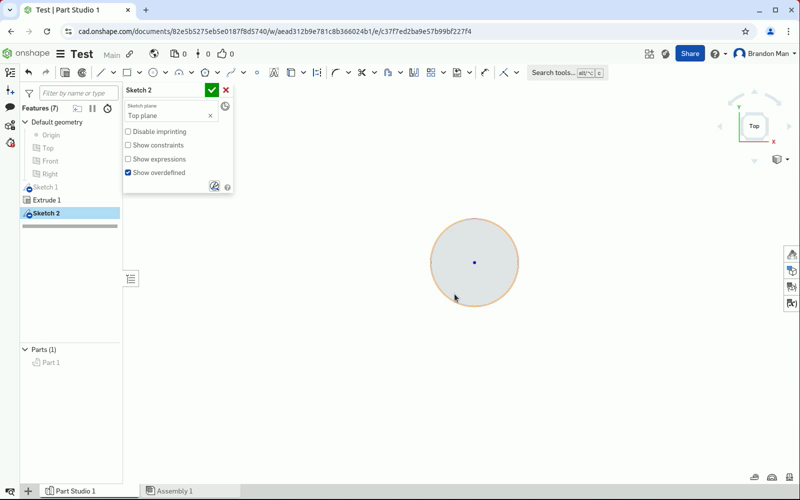
scroll(6)
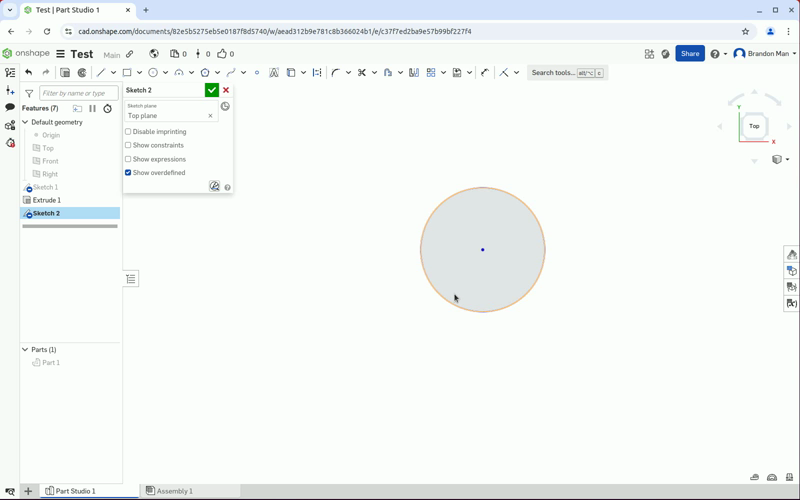
scroll(6)
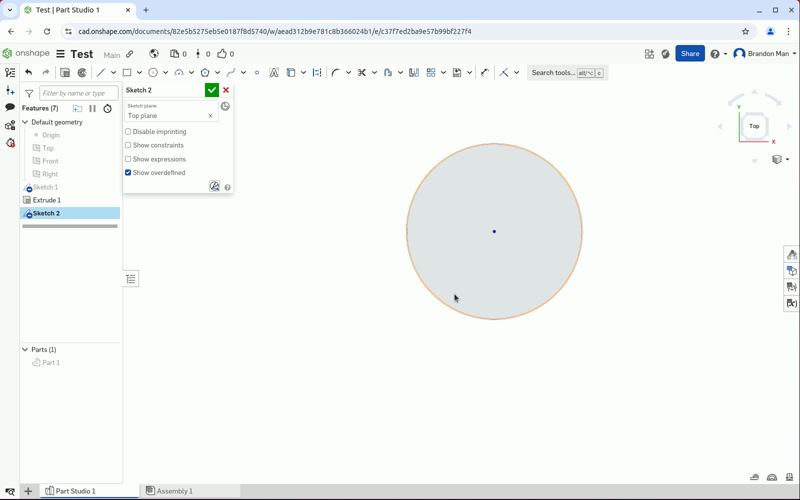
scroll(6)
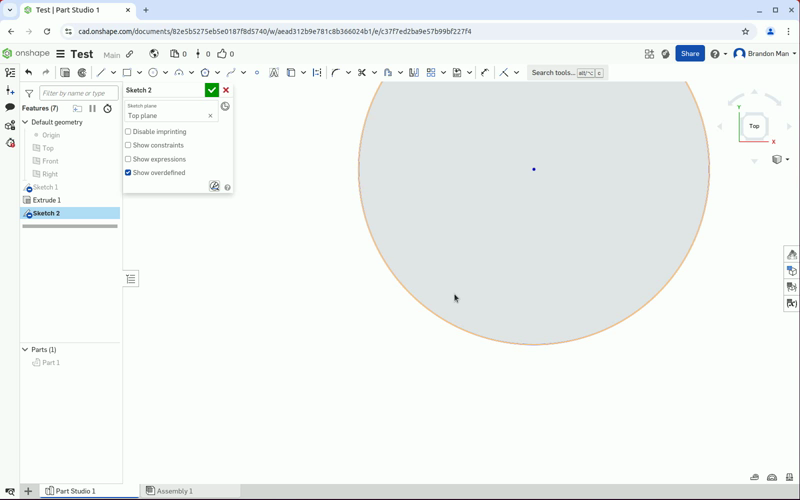
click(454, 293)
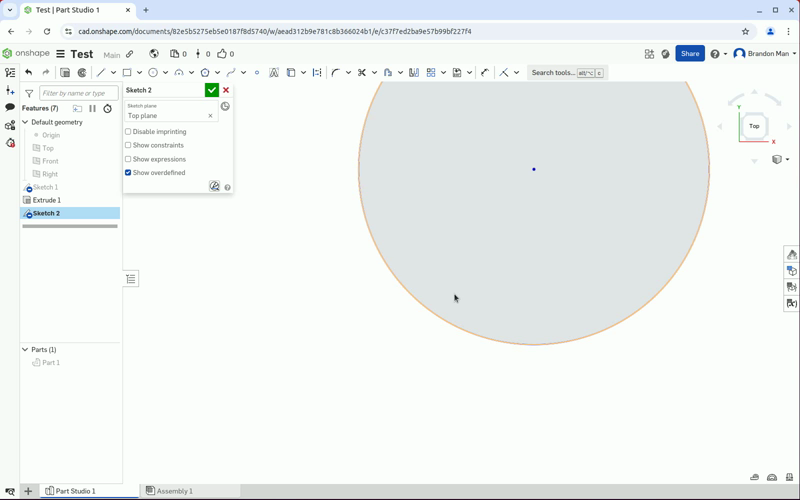
scroll(-6)
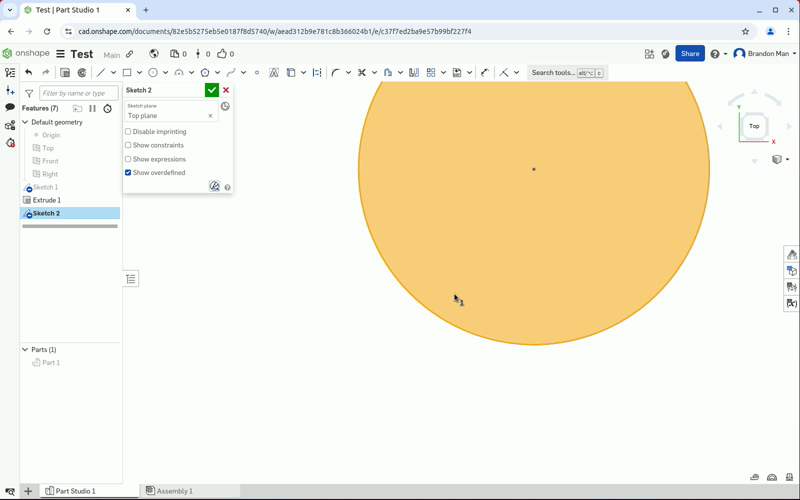
scroll(-6)
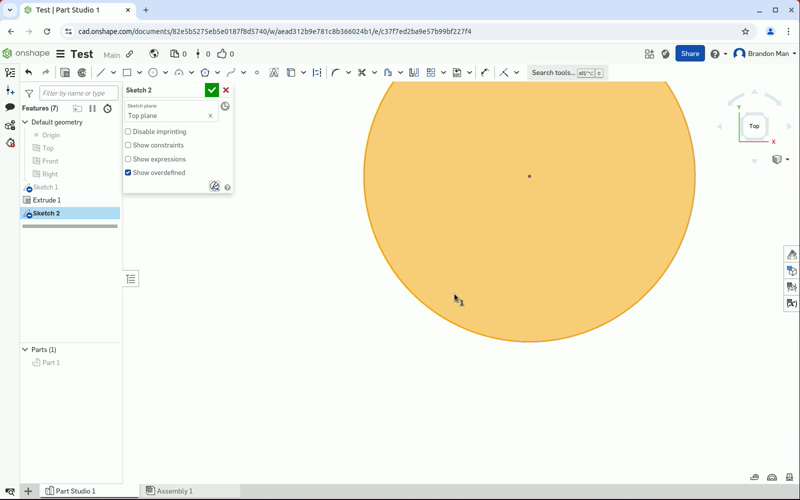
scroll(-6)
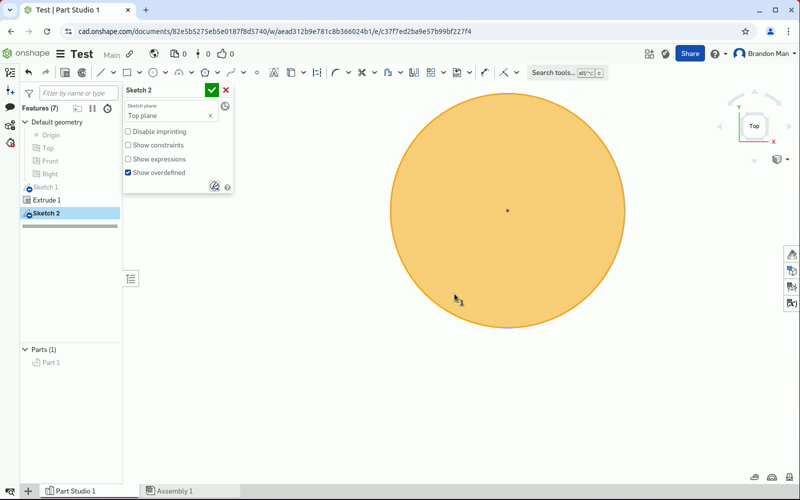
scroll(-6)
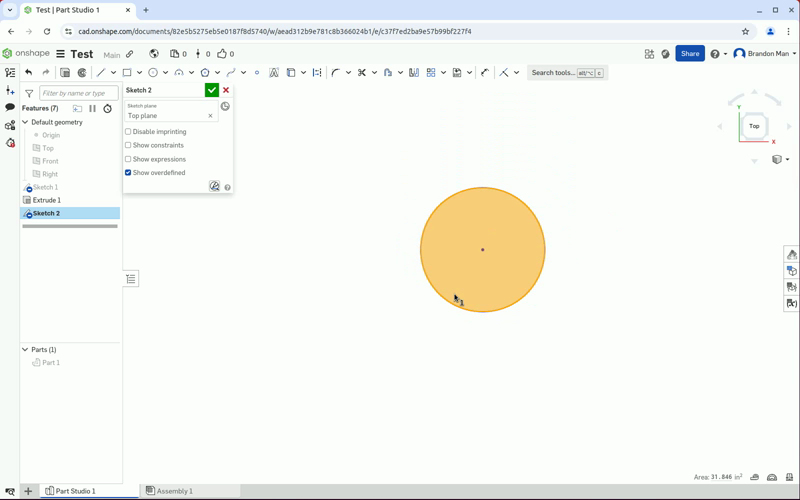
scroll(-6)
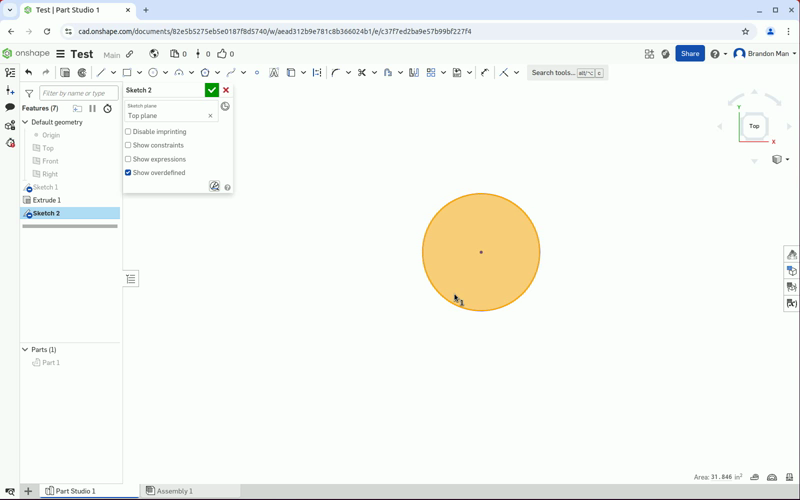
scroll(-6)
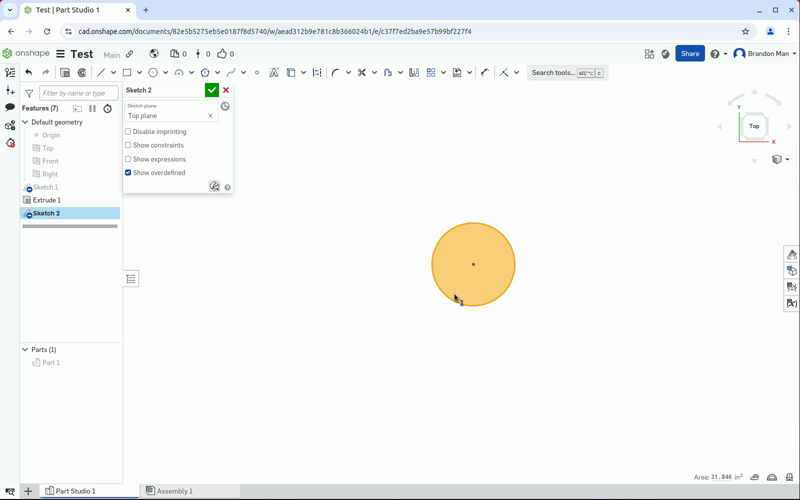
scroll(-6)
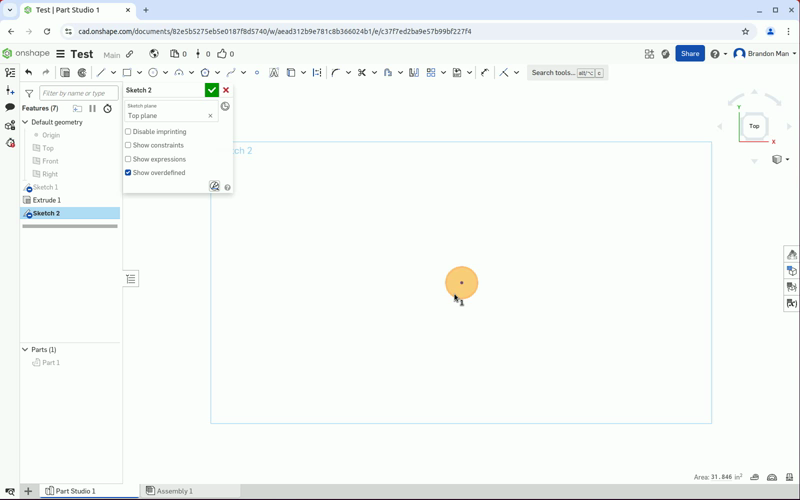
mouse_move(73, 352)
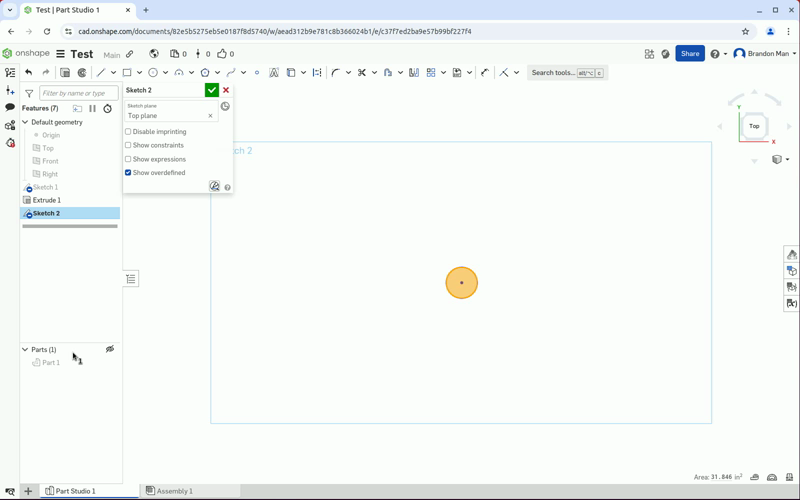
key(shift+y)
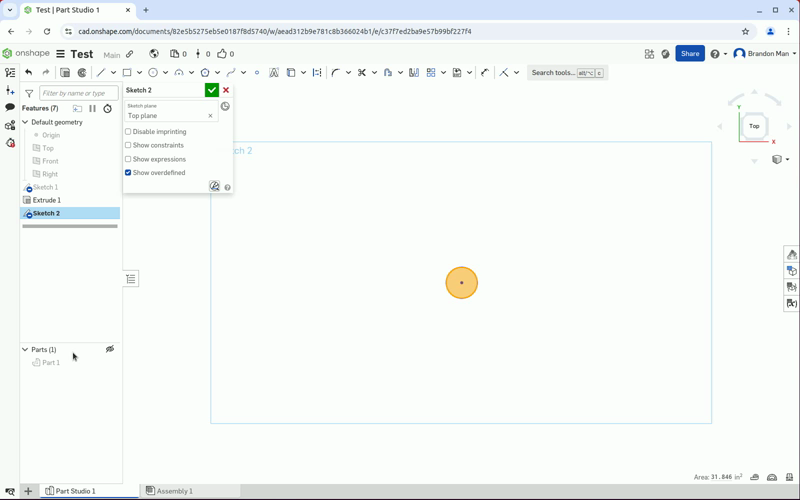
key(shift+e)
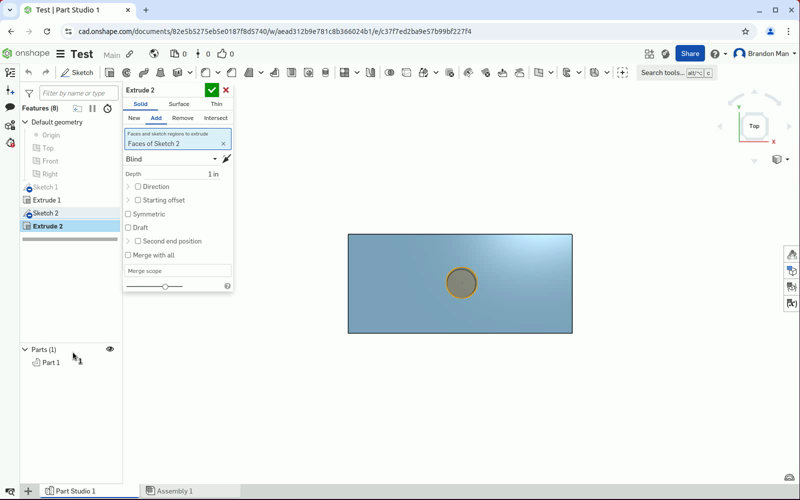
mouse_move(143, 106)
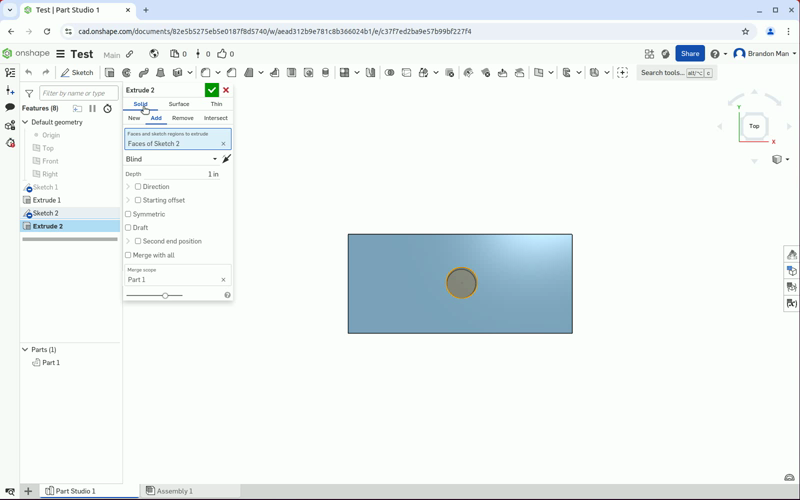
click(143, 106)
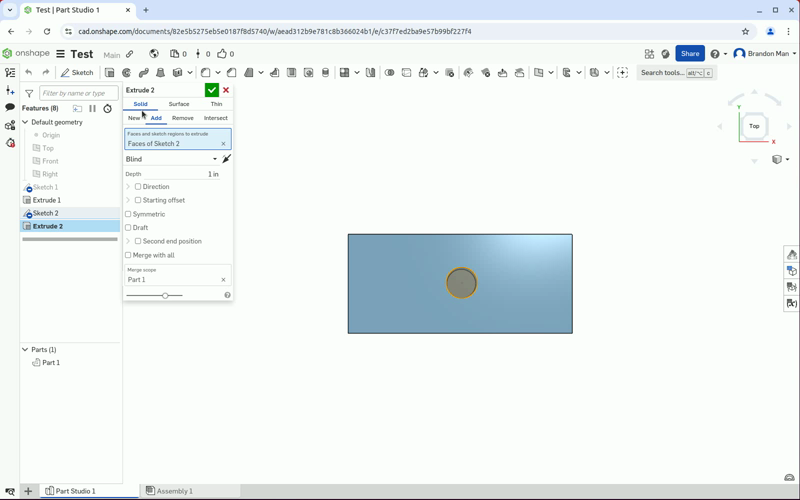
mouse_move(137, 120)
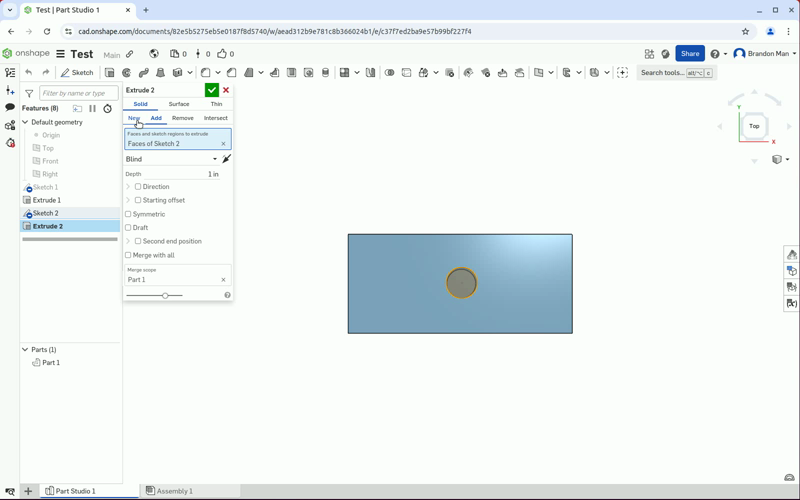
click(137, 120)
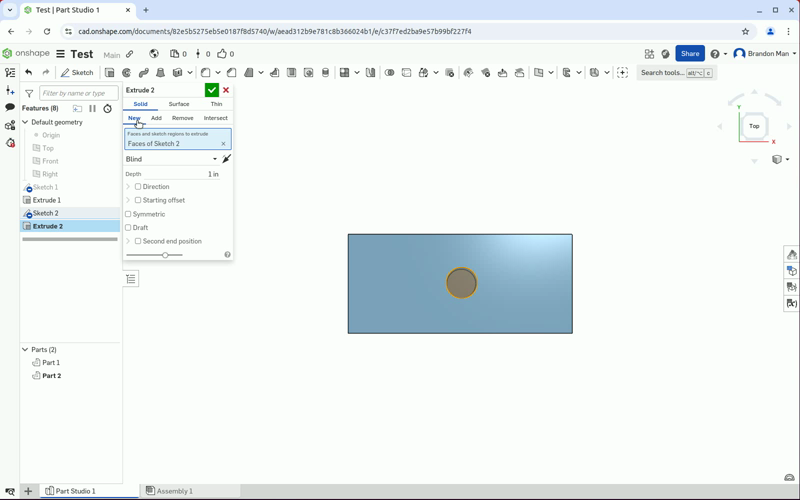
key(tab, 4)
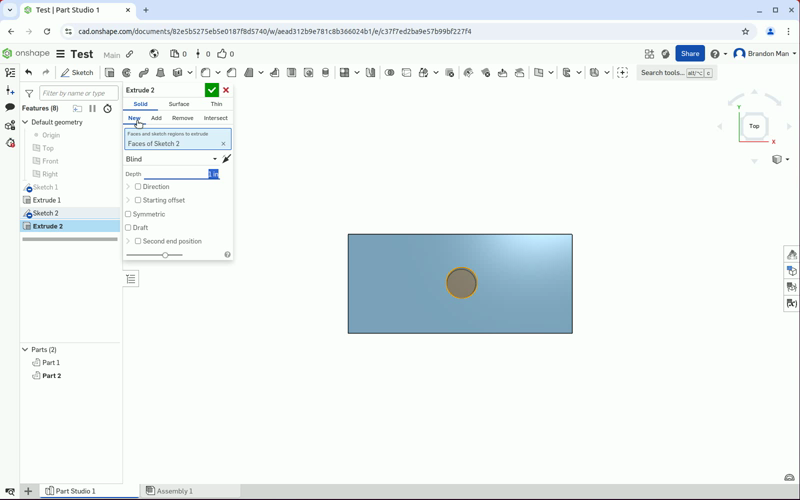
text(5.536)
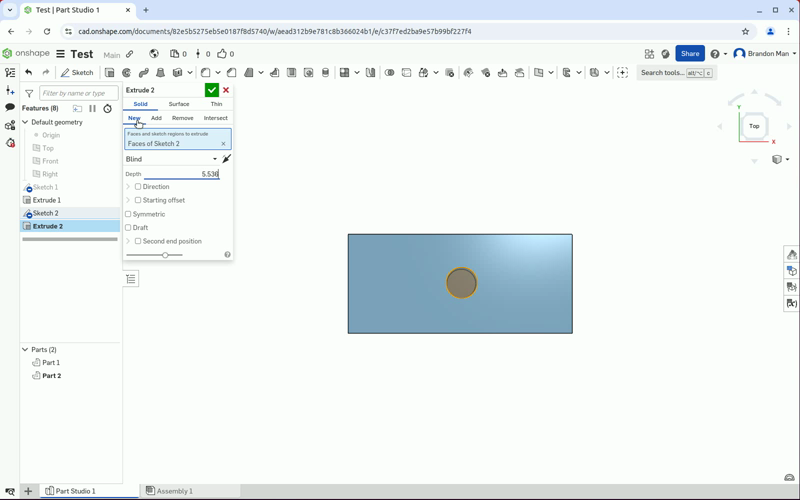
key(enter)
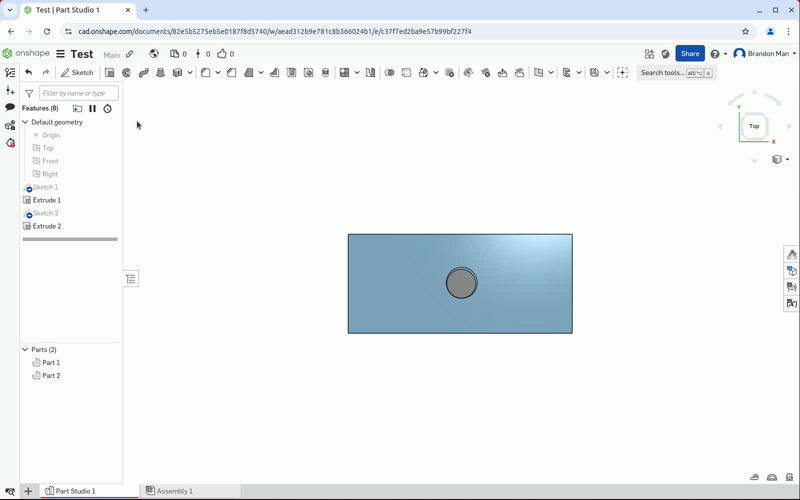
key(shift+h)
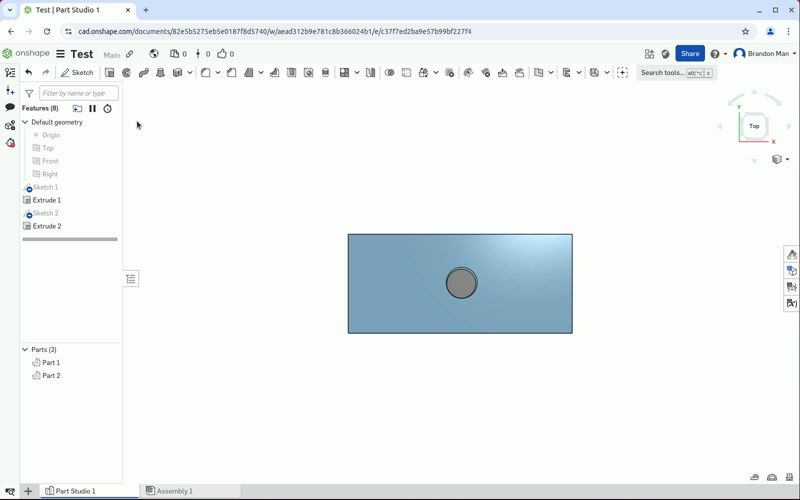
key(shift+h)
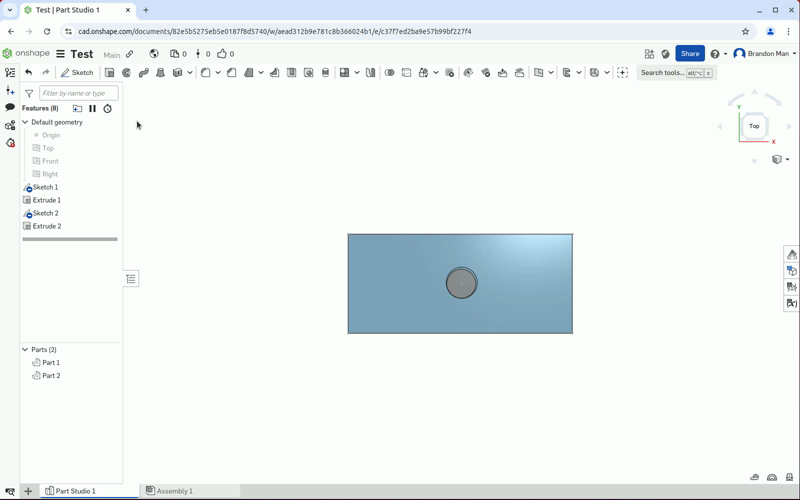
key(shift+7)
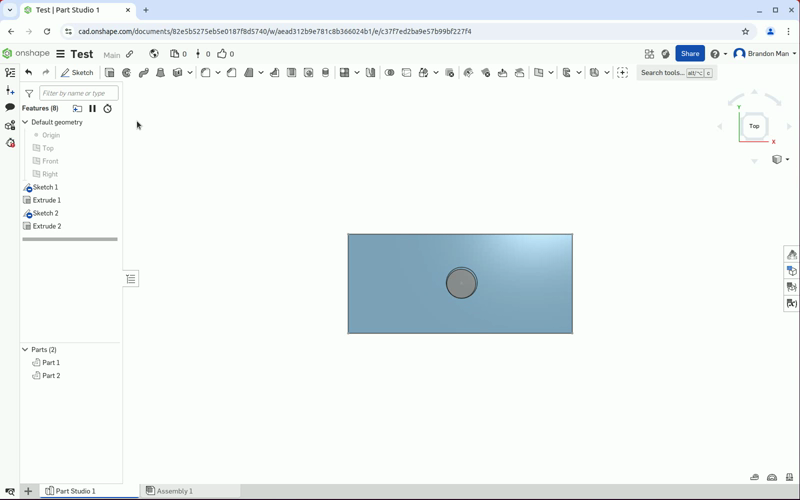
key(up, 3)
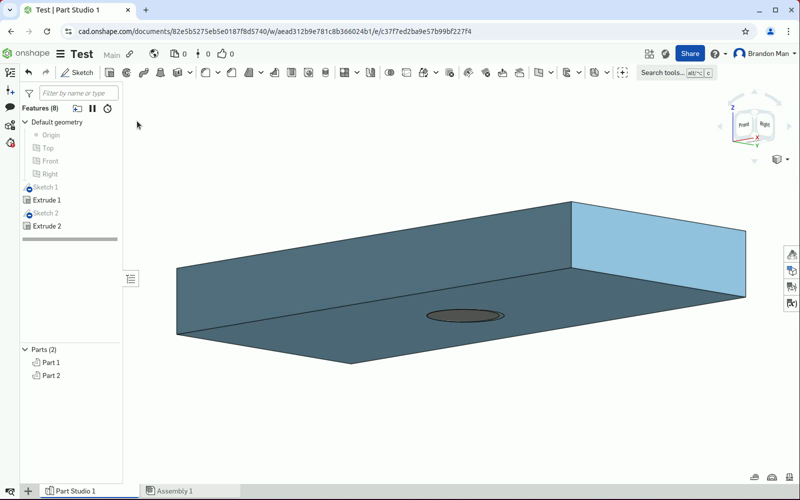
key(left, 3)
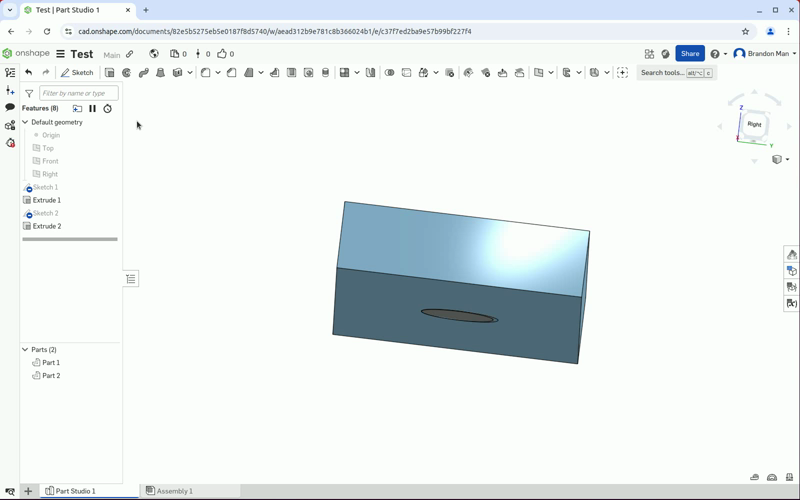
key(right, 3)
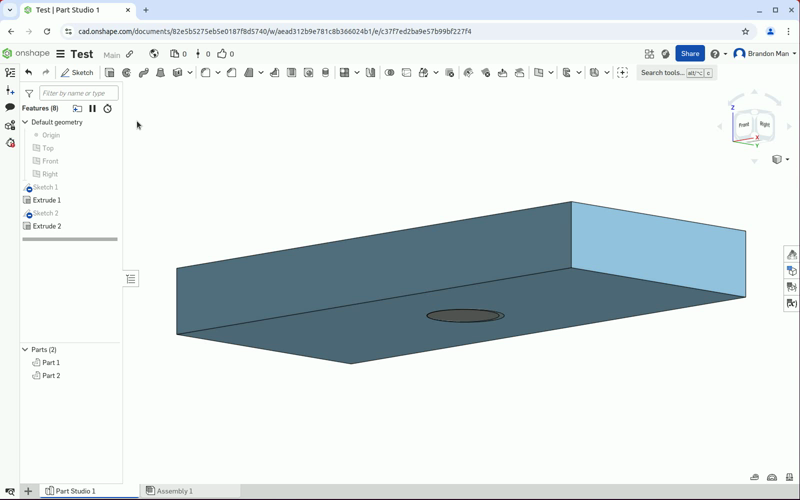
key(down, 3)
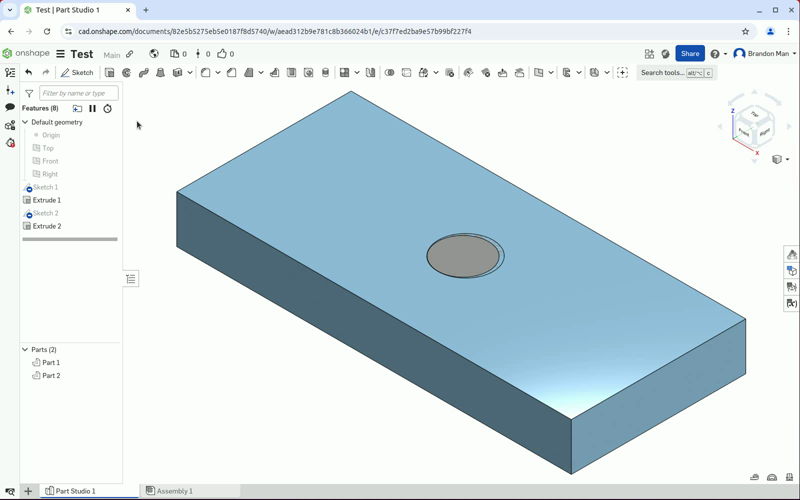
mouse_move(73, 189)
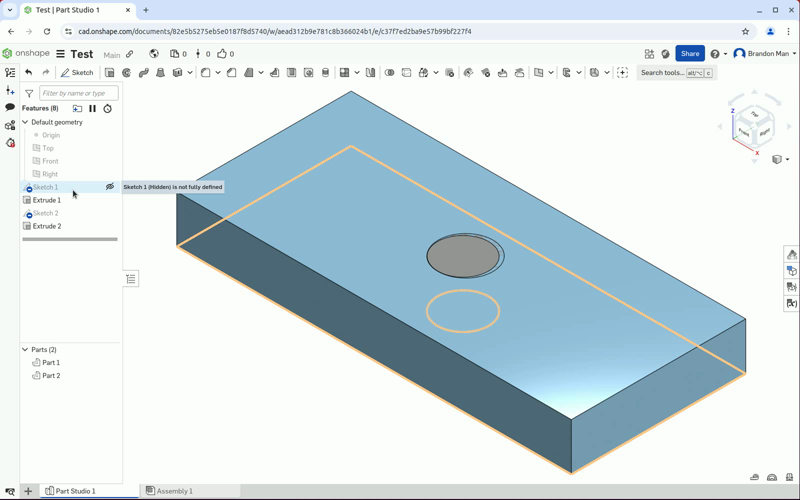
click(73, 189)